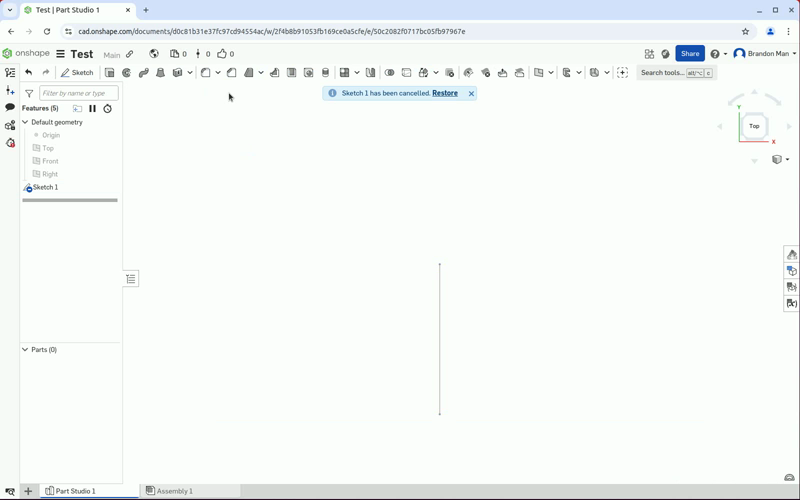
key(shift+h)
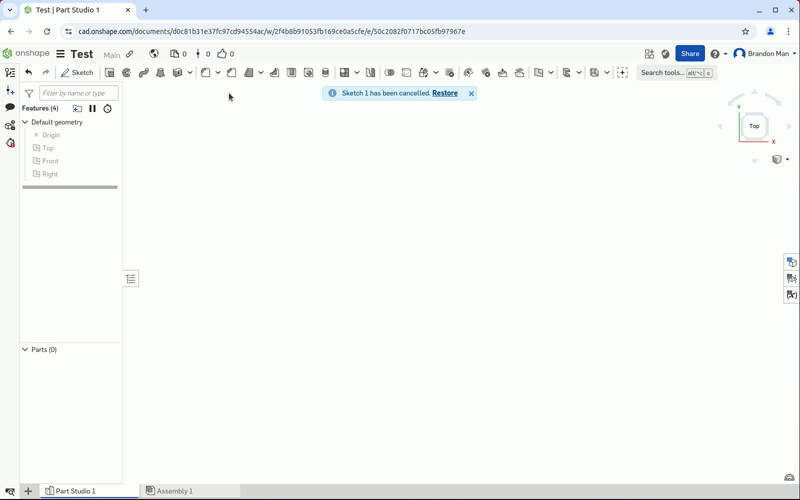
mouse_move(73, 352)
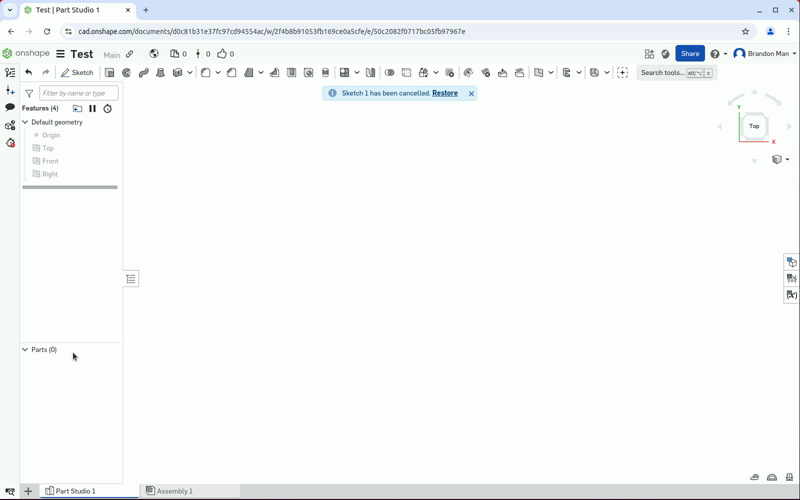
key(y)
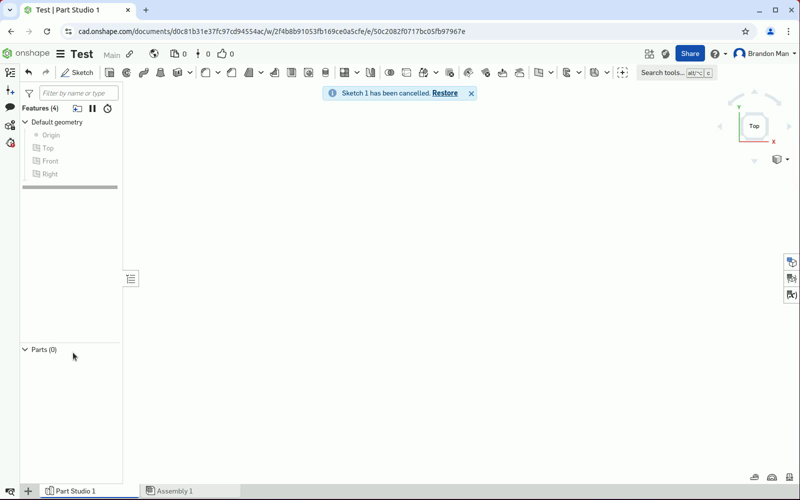
key(shift+p)
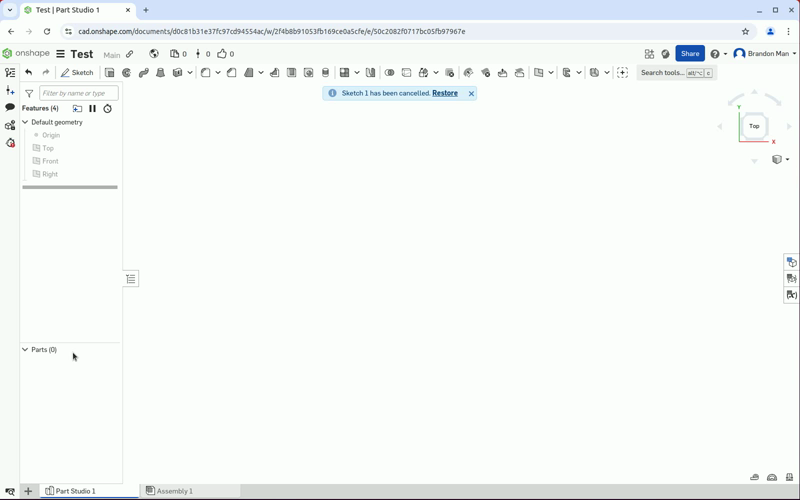
key(space)
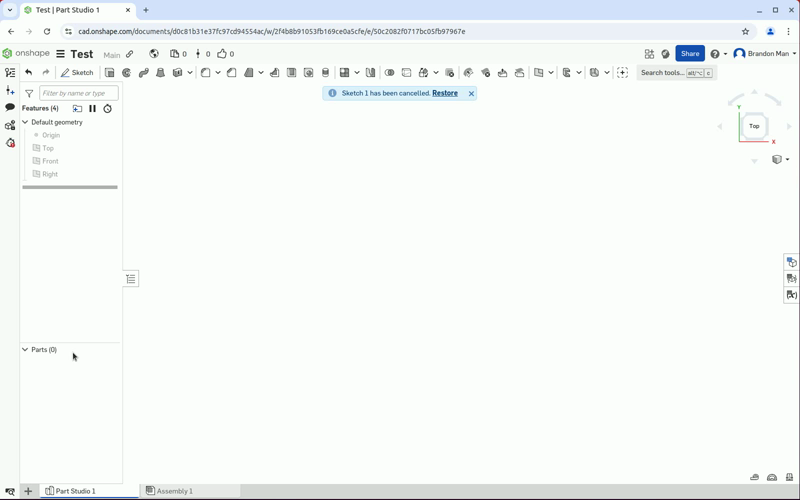
key_down(shift)
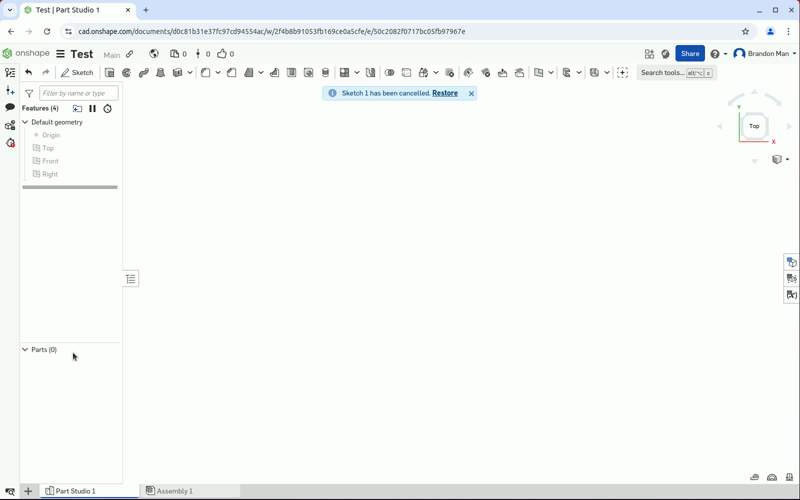
key(up)
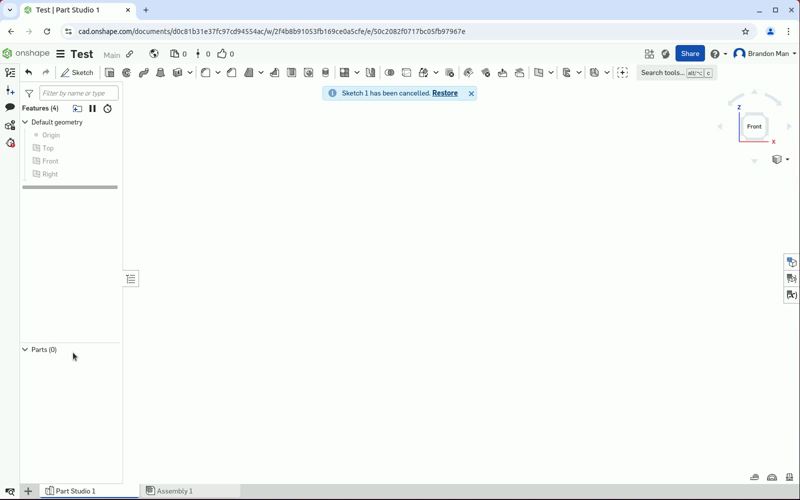
key_up(shift)
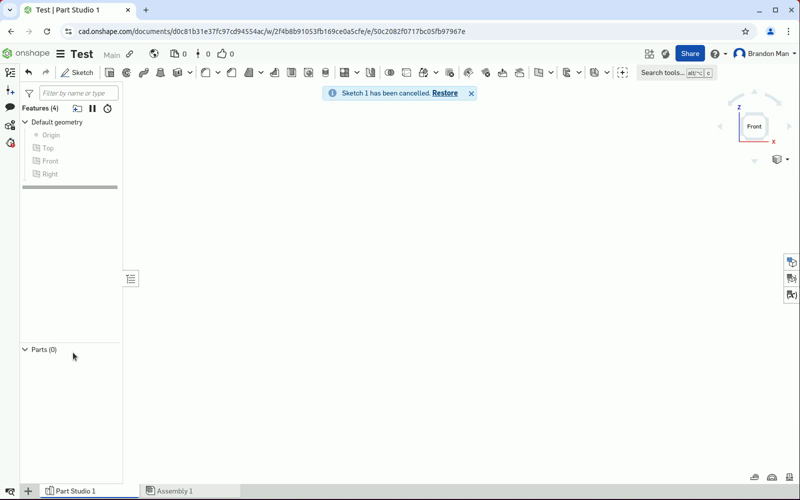
mouse_move(73, 352)
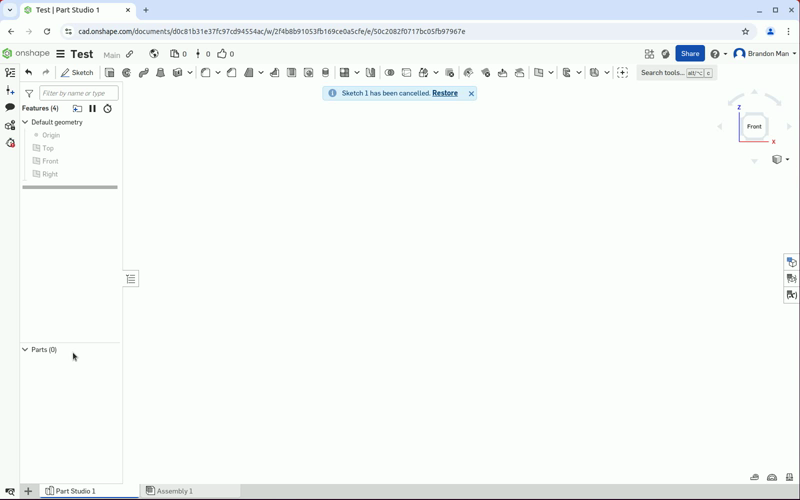
key(shift+y)
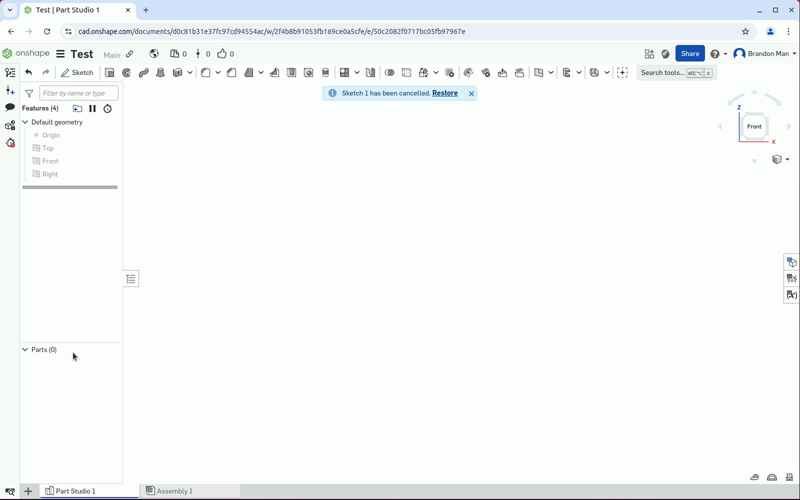
key(shift+s)
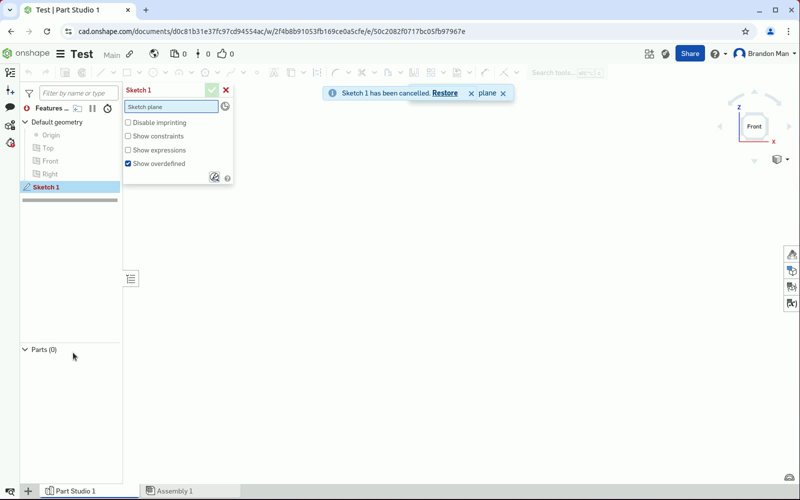
mouse_move(73, 163)
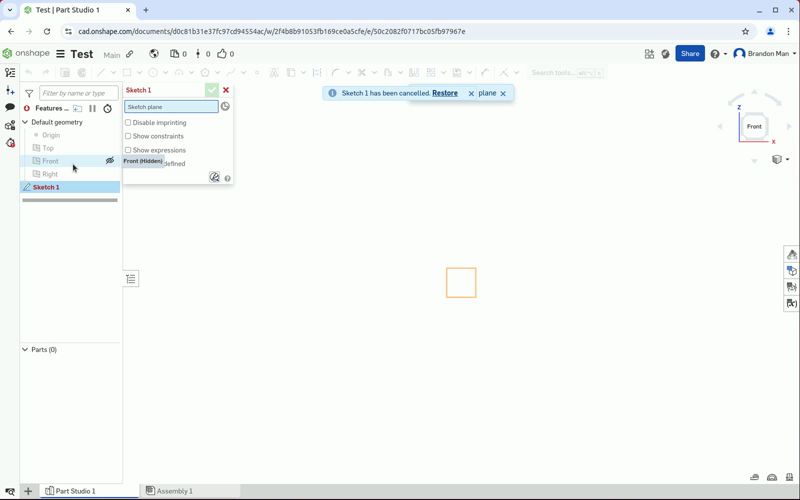
click(73, 163)
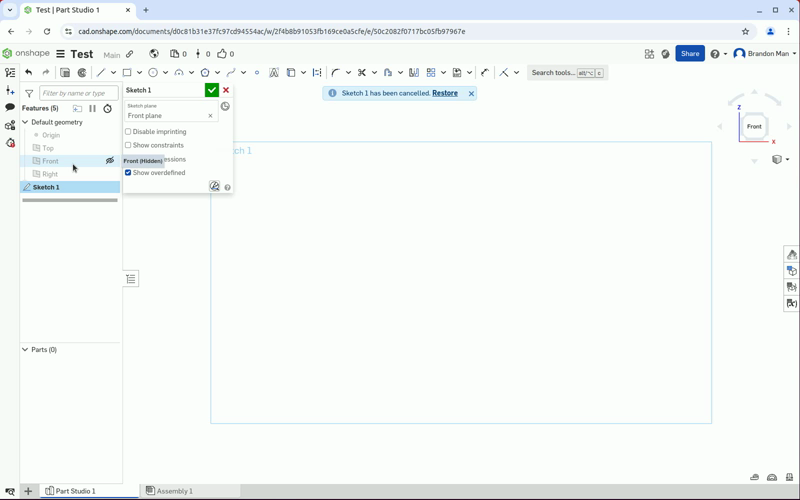
mouse_move(73, 352)
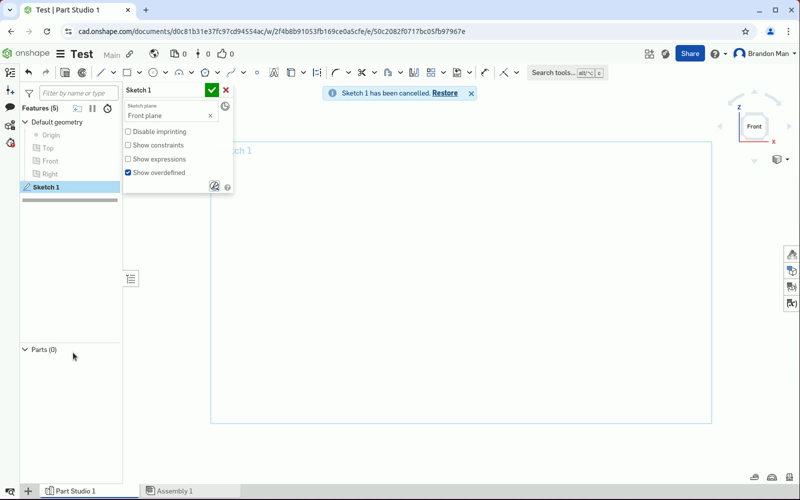
key(y)
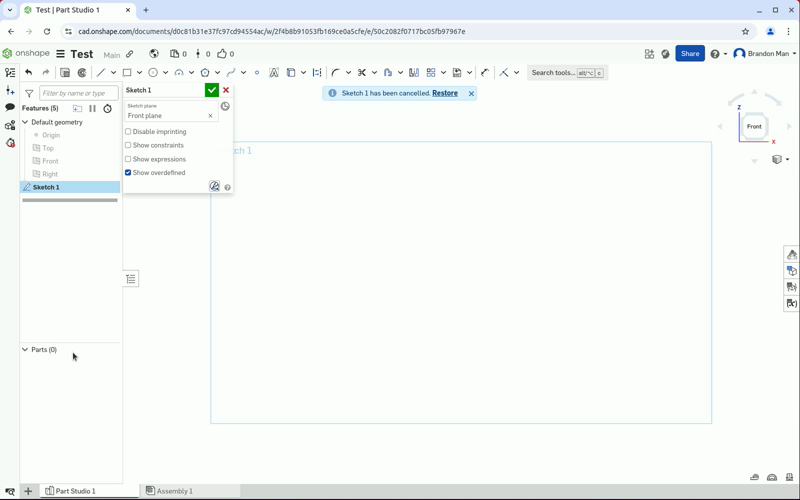
key(c)
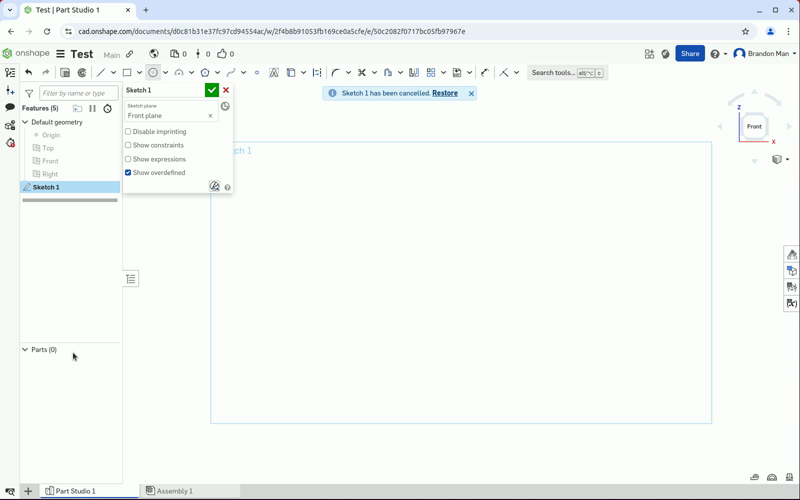
key_down(shift)
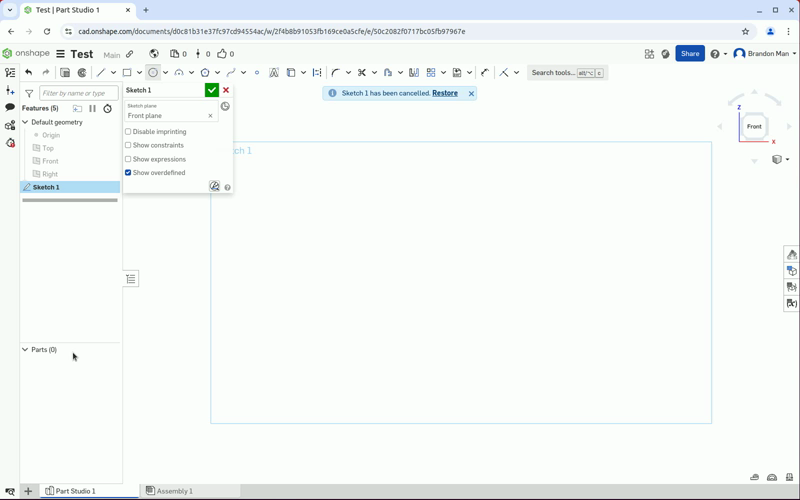
mouse_move(461, 282)
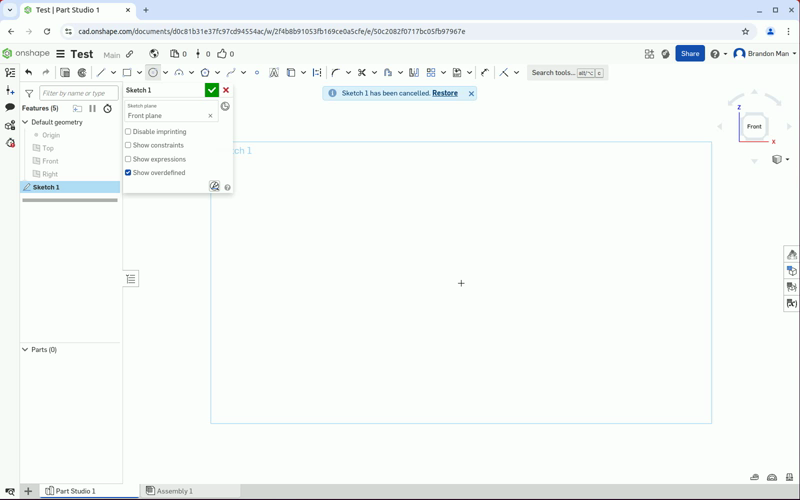
click(461, 282)
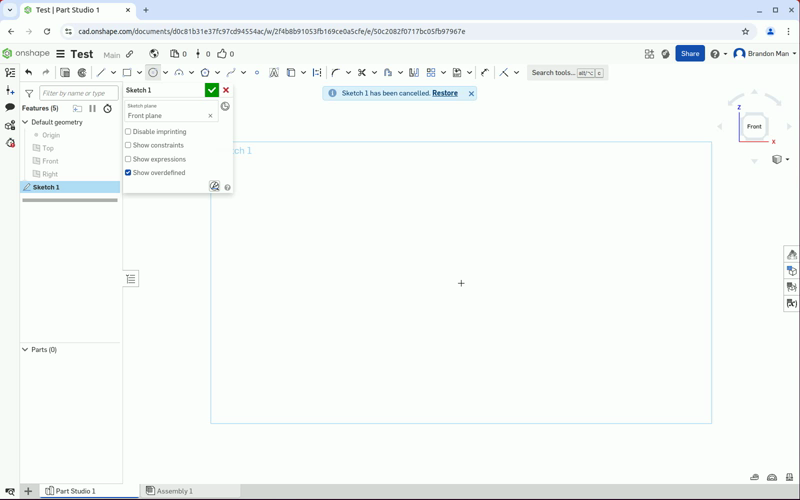
key_up(shift)
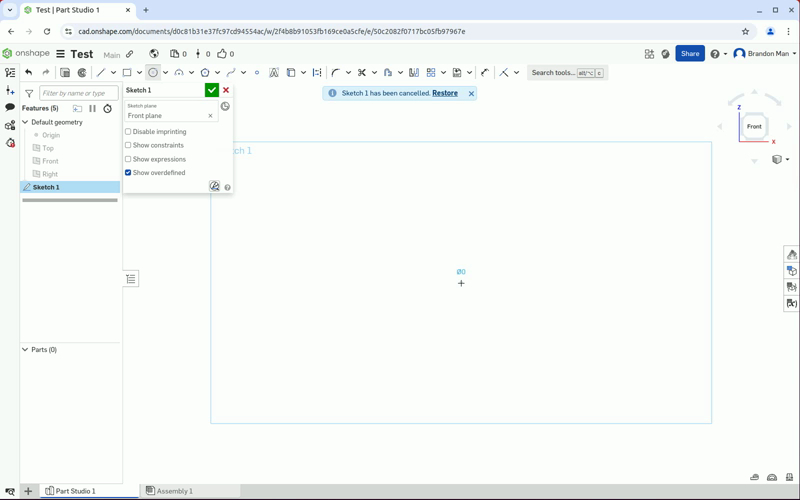
mouse_move(484, 282)
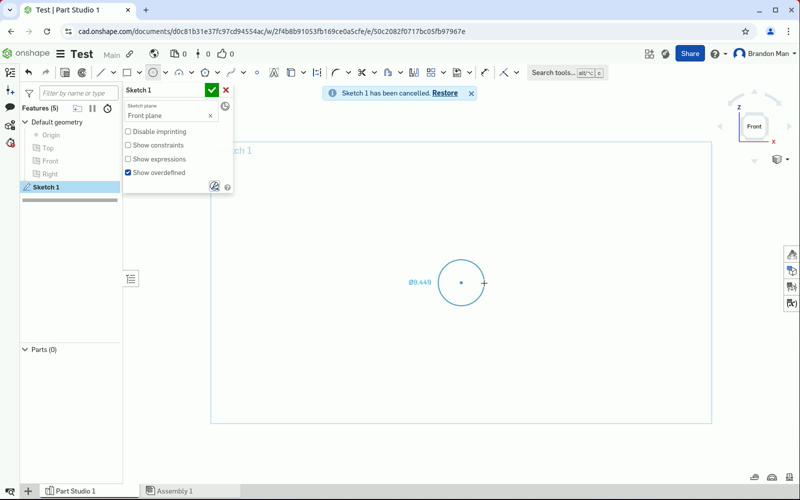
click(484, 282)
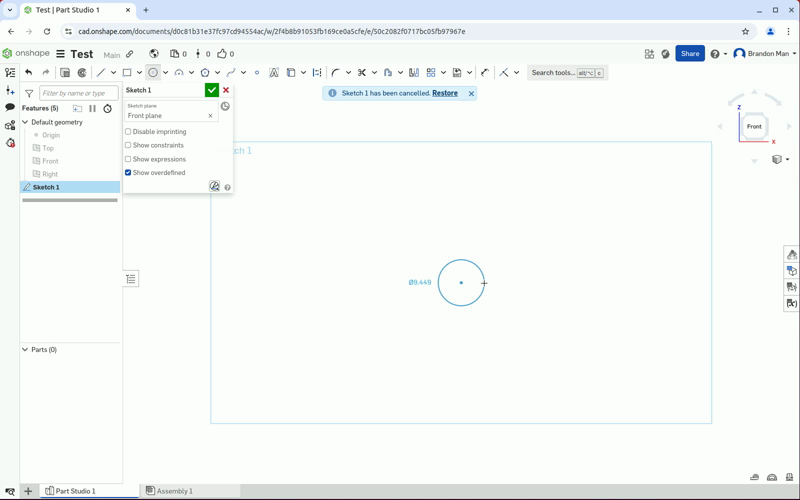
key(esc)
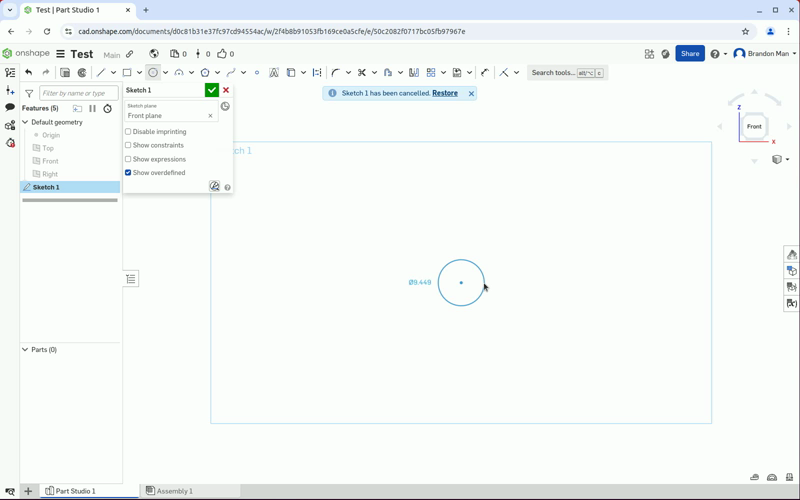
key(c)
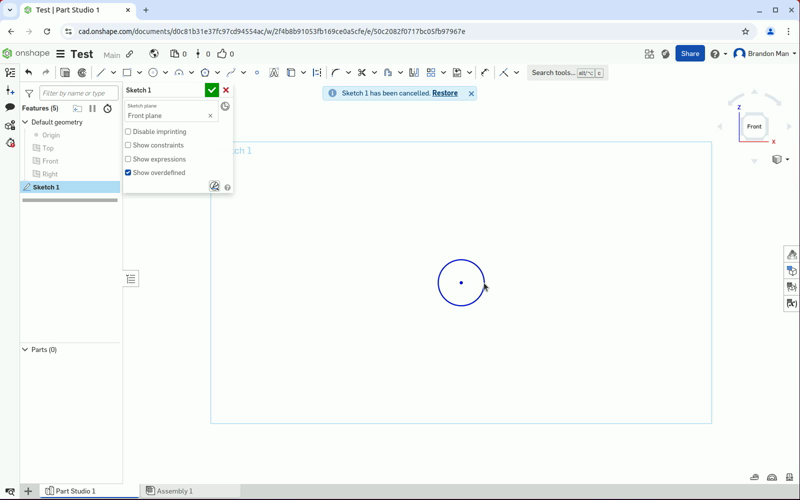
key_down(shift)
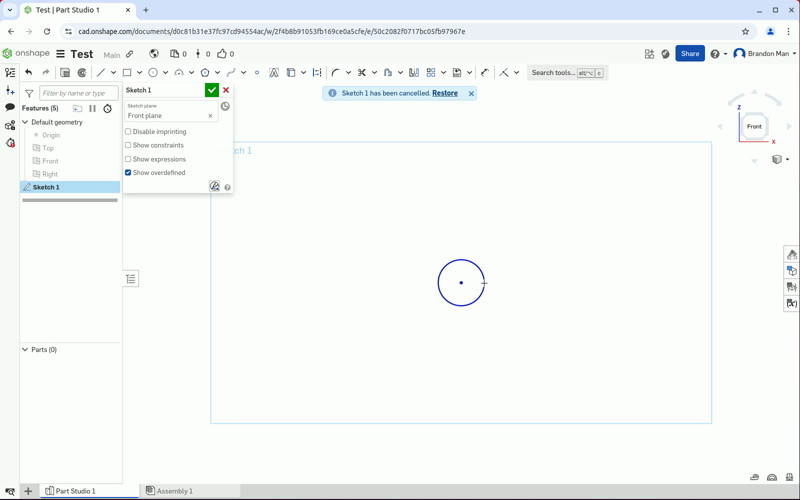
mouse_move(461, 282)
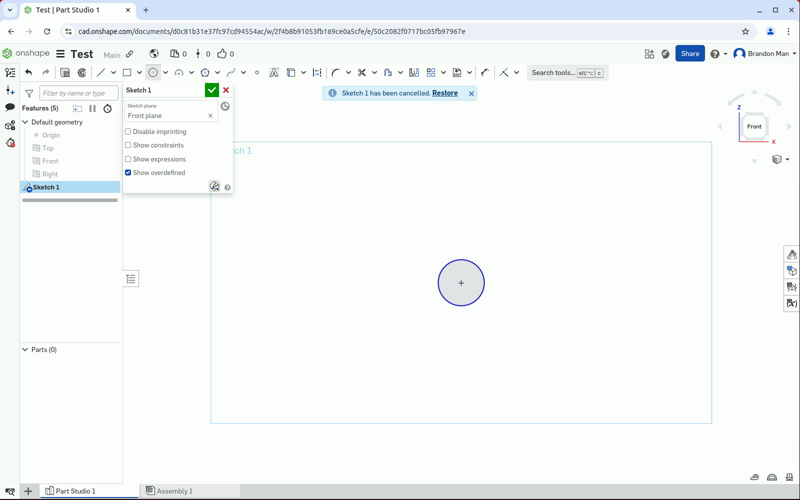
click(461, 282)
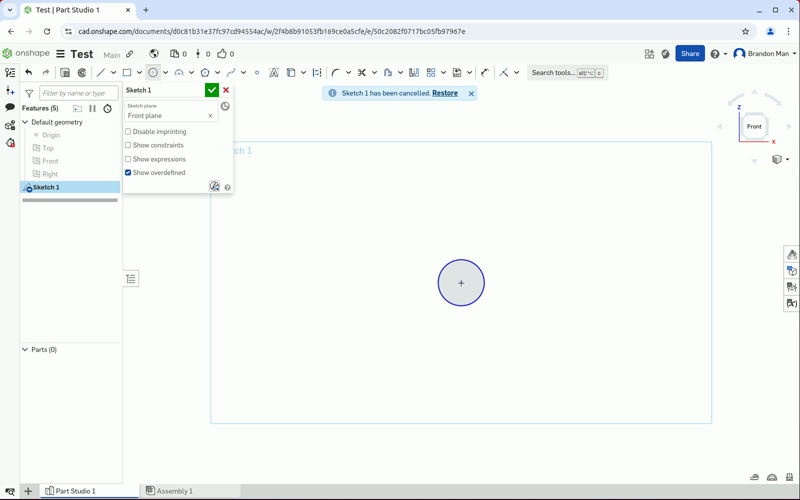
key_up(shift)
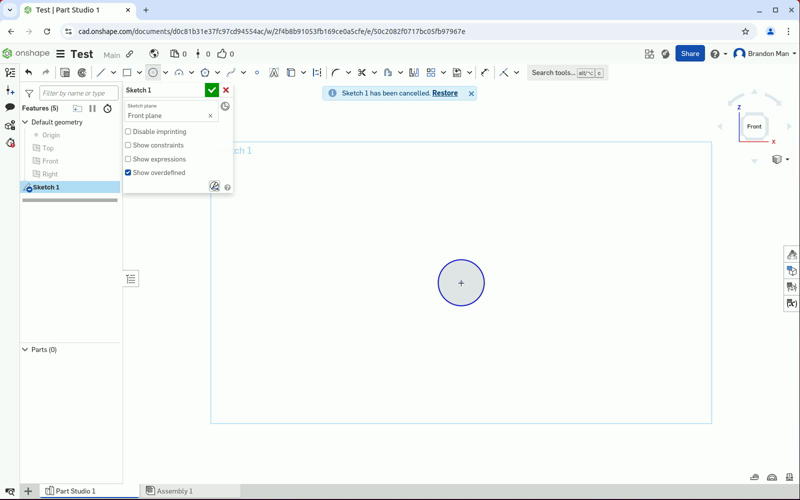
mouse_move(474, 282)
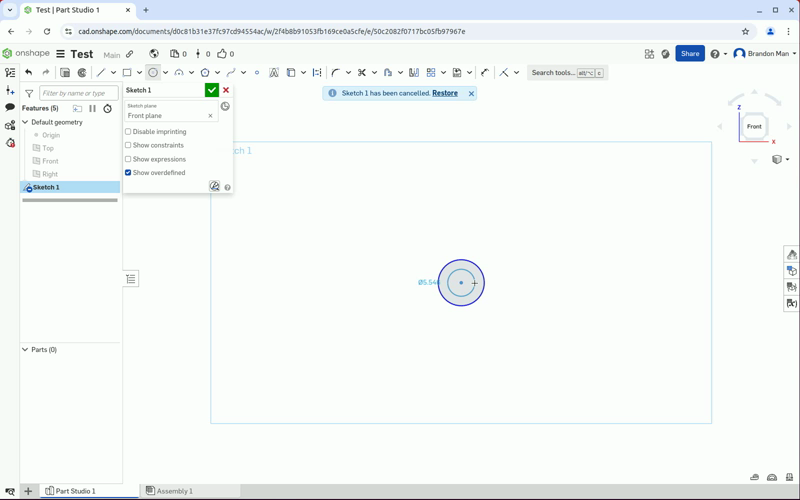
click(474, 282)
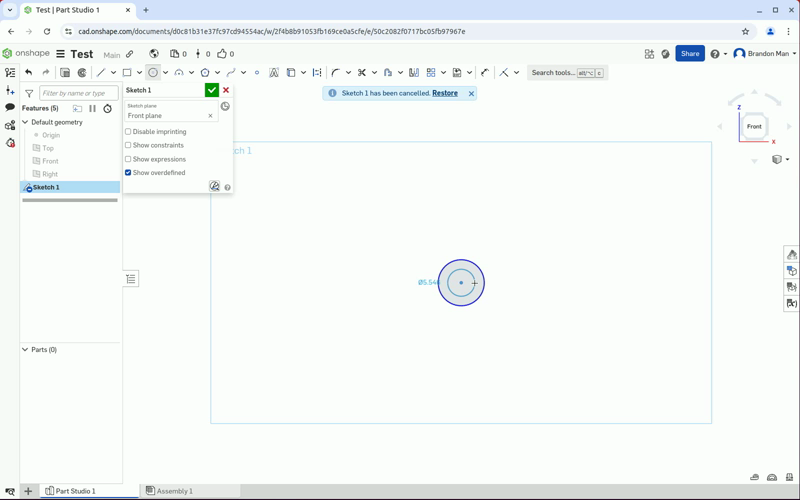
key(esc)
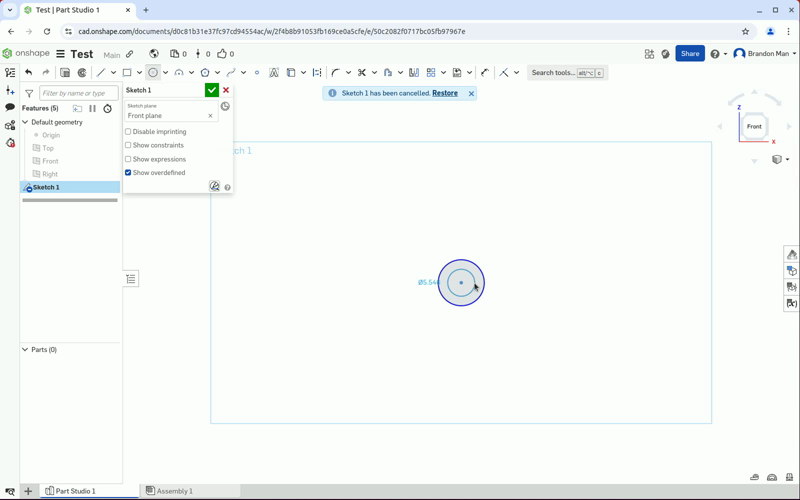
mouse_move(468, 298)
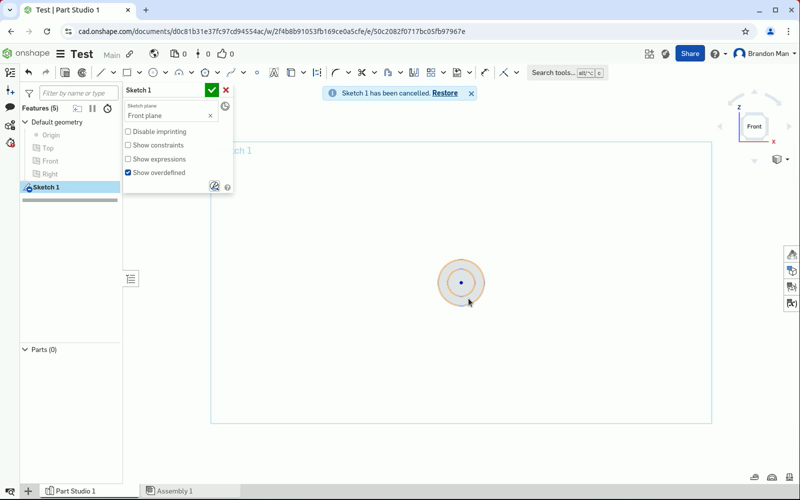
scroll(6)
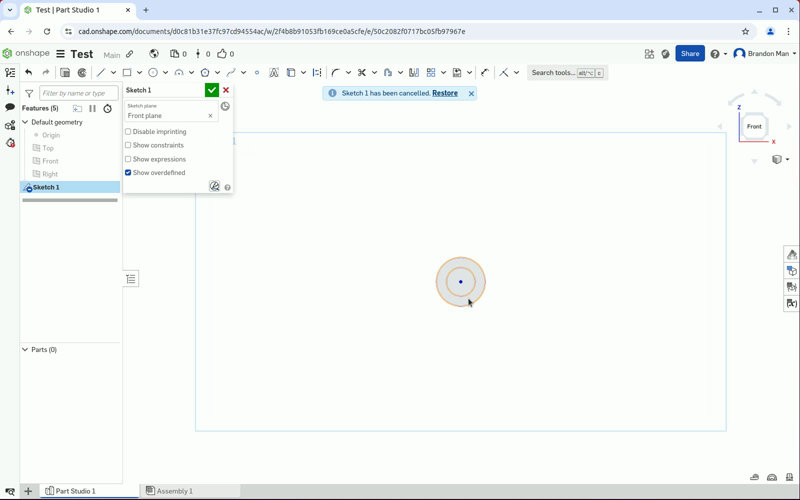
scroll(6)
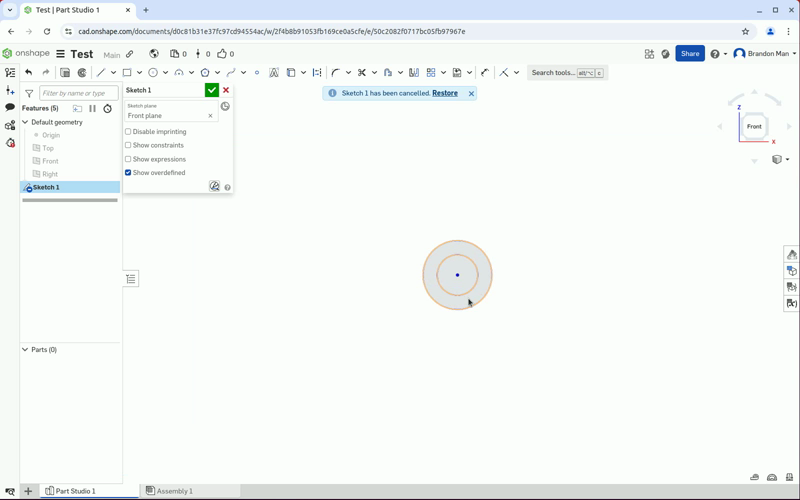
scroll(6)
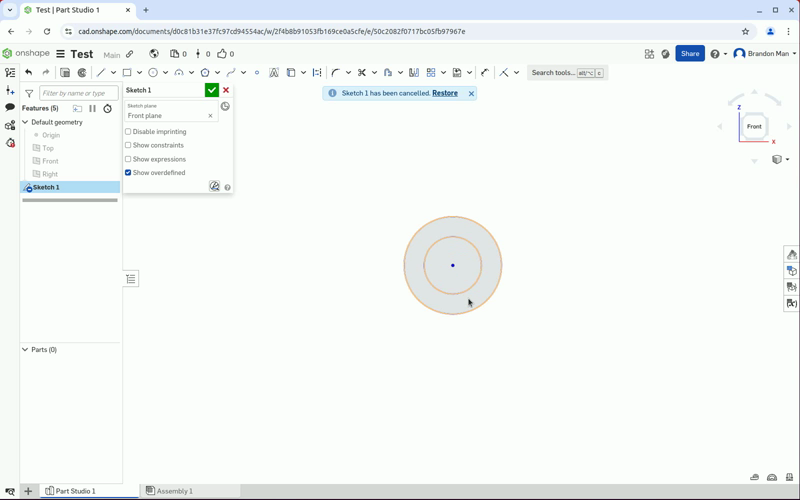
scroll(6)
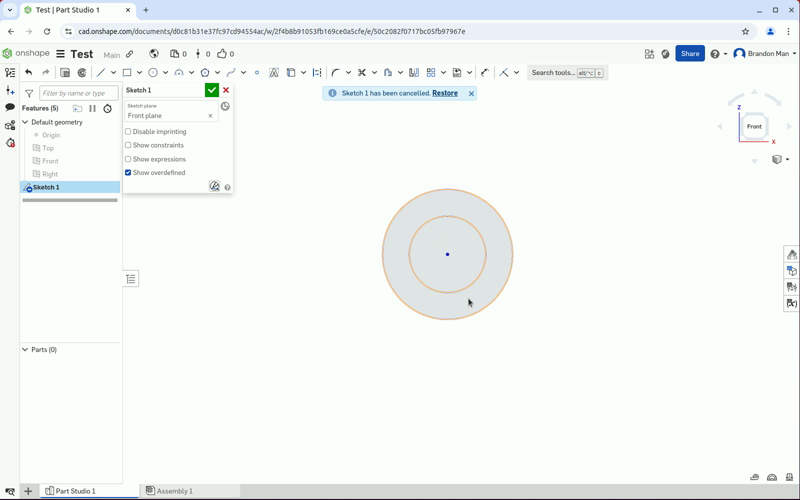
scroll(6)
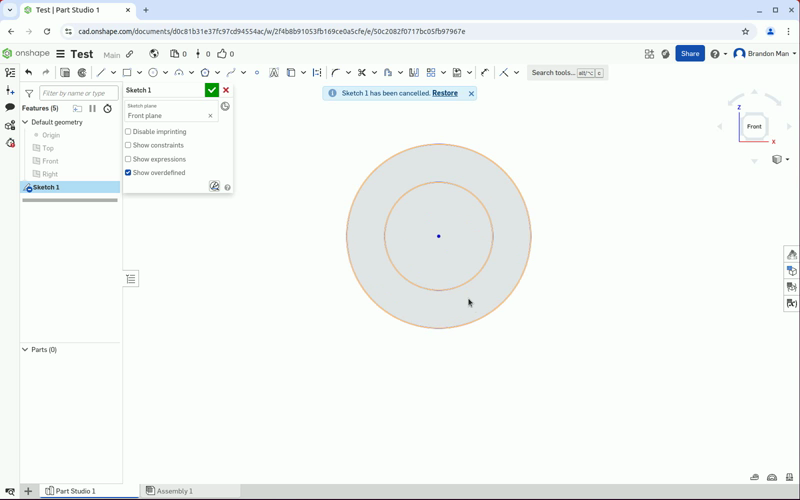
scroll(6)
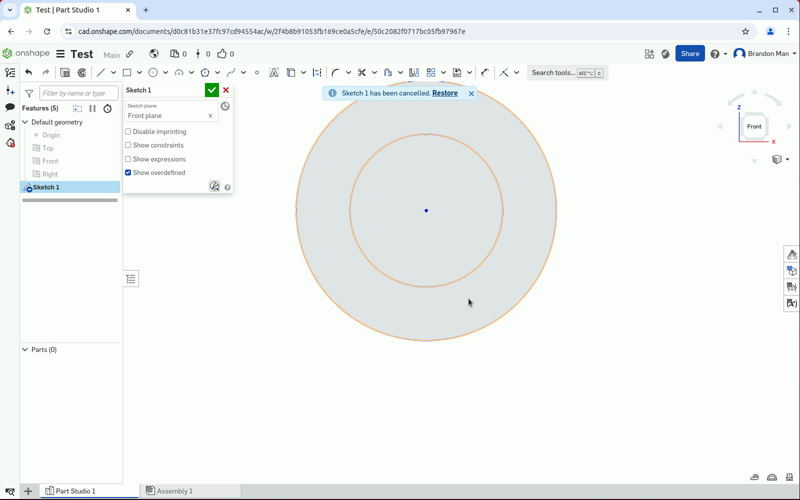
scroll(6)
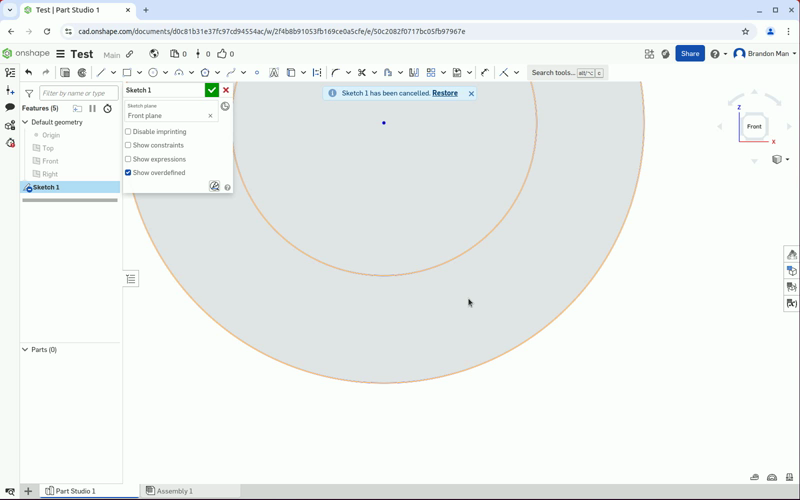
click(468, 298)
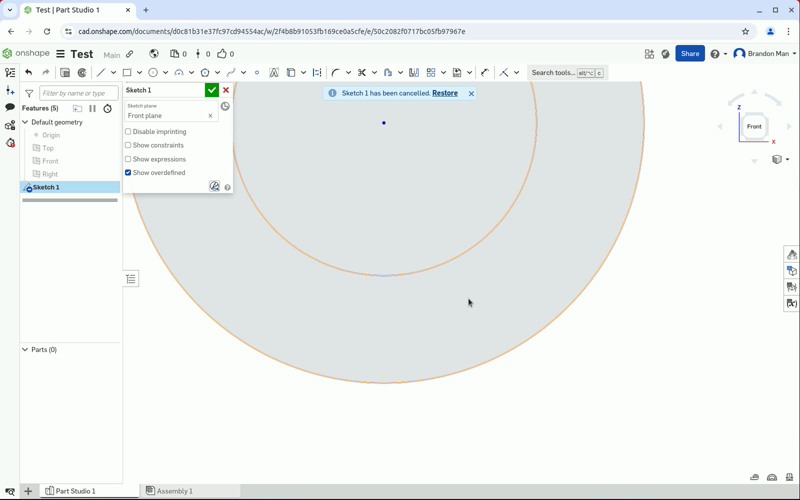
scroll(-6)
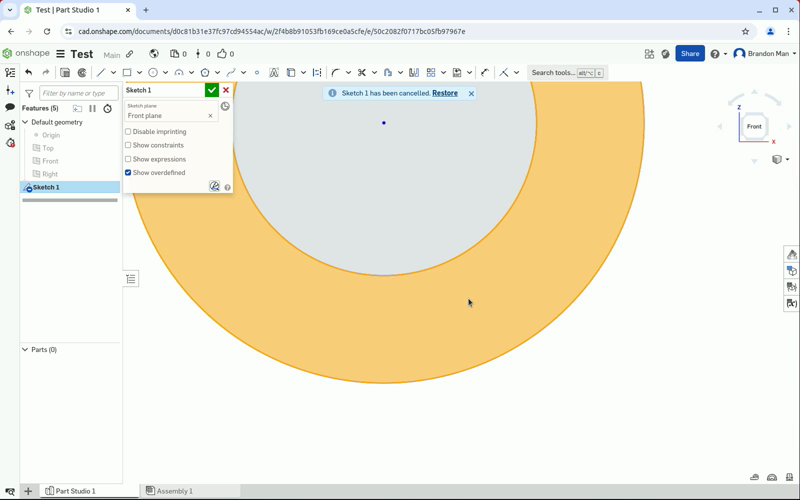
scroll(-6)
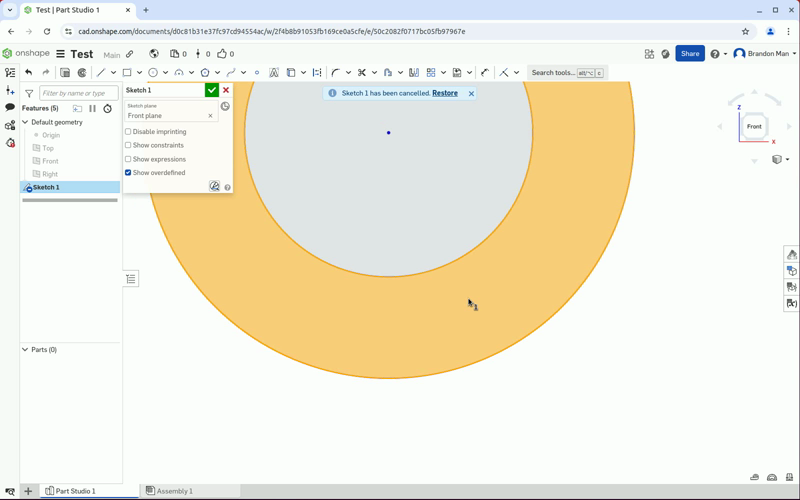
scroll(-6)
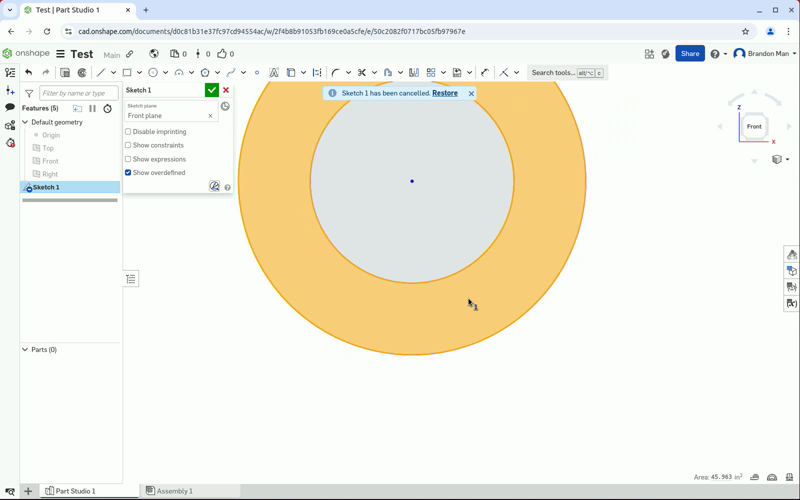
scroll(-6)
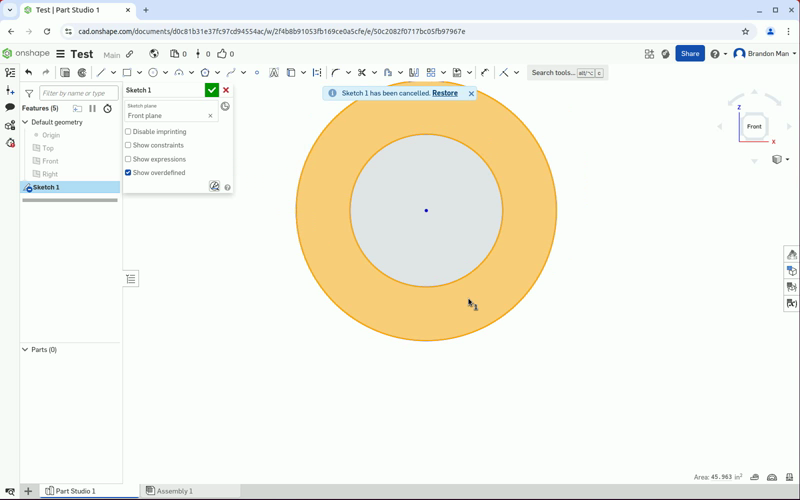
scroll(-6)
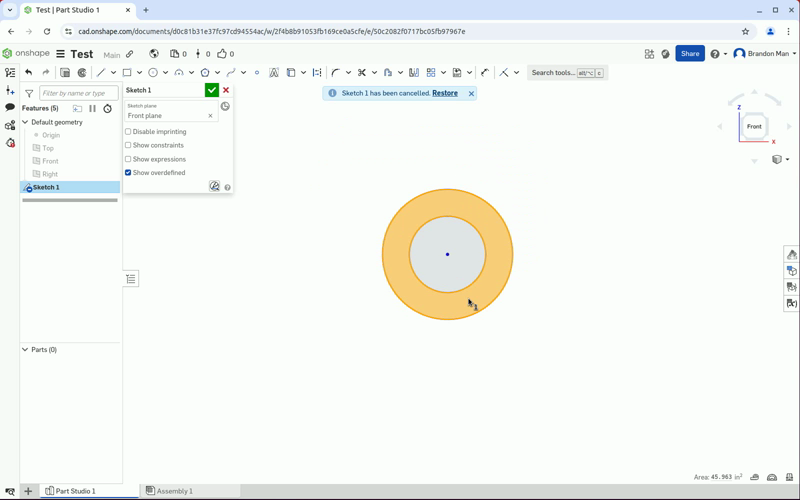
scroll(-6)
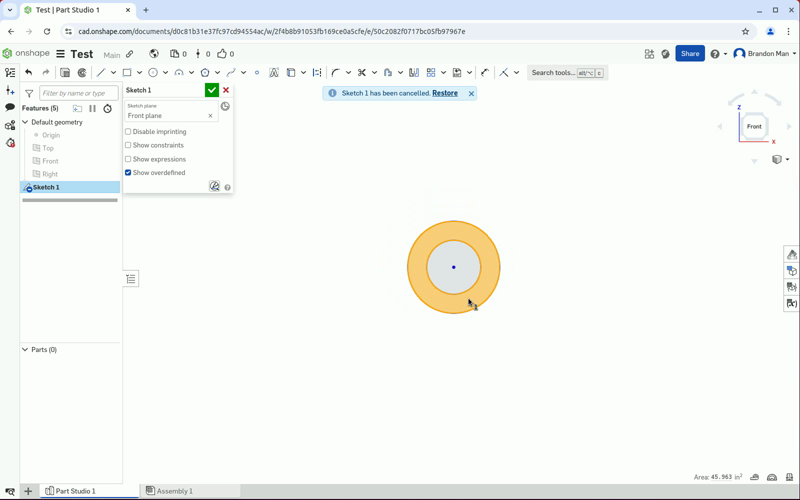
scroll(-6)
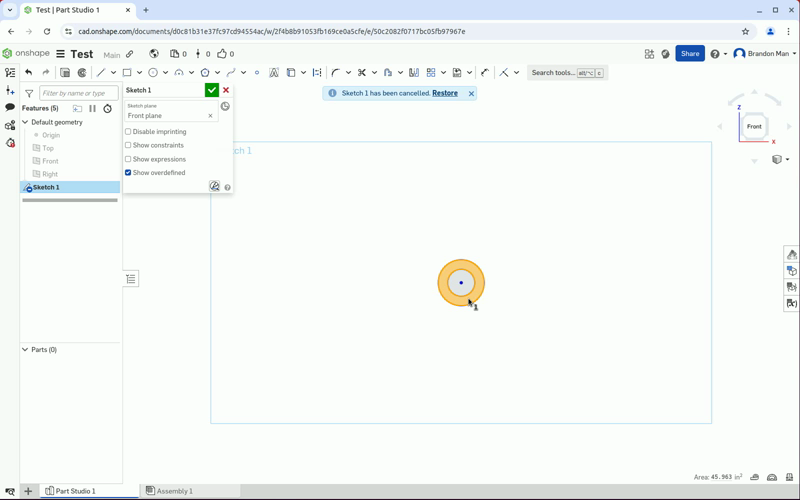
mouse_move(73, 352)
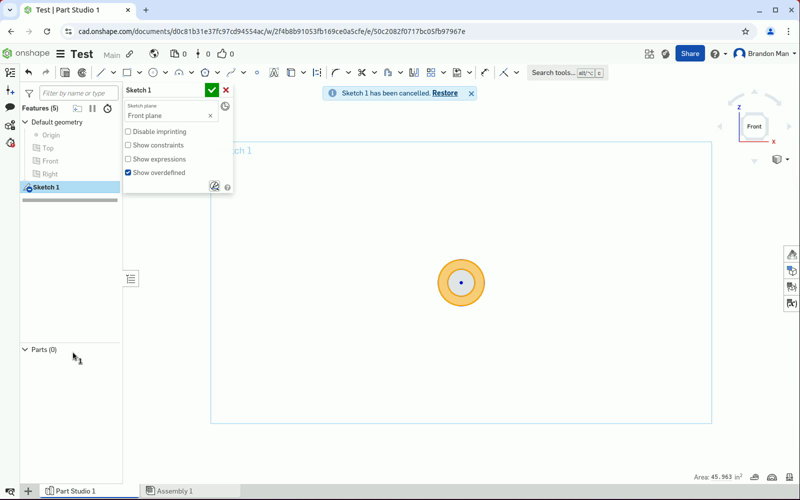
key(shift+y)
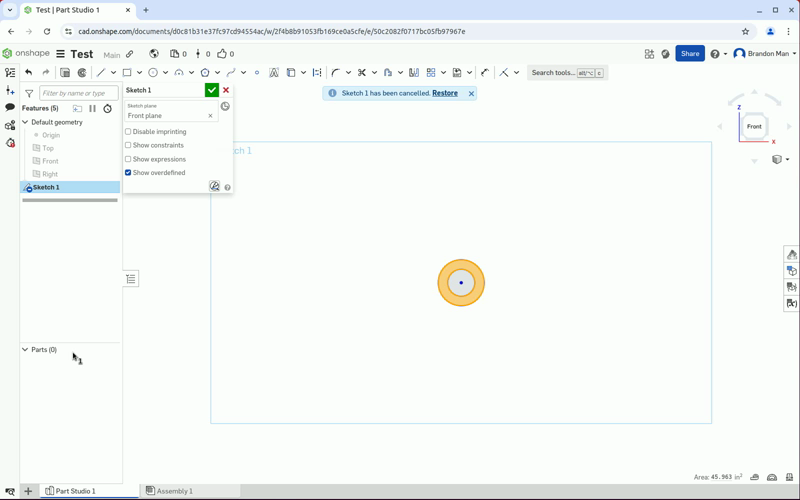
key(shift+e)
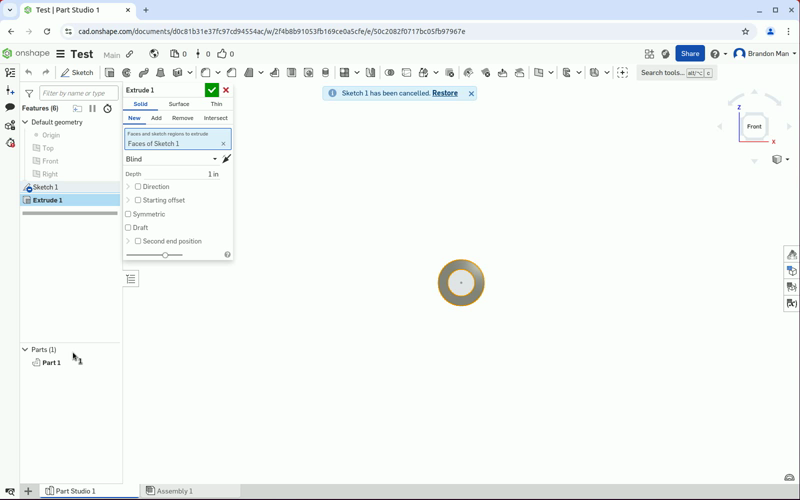
mouse_move(143, 106)
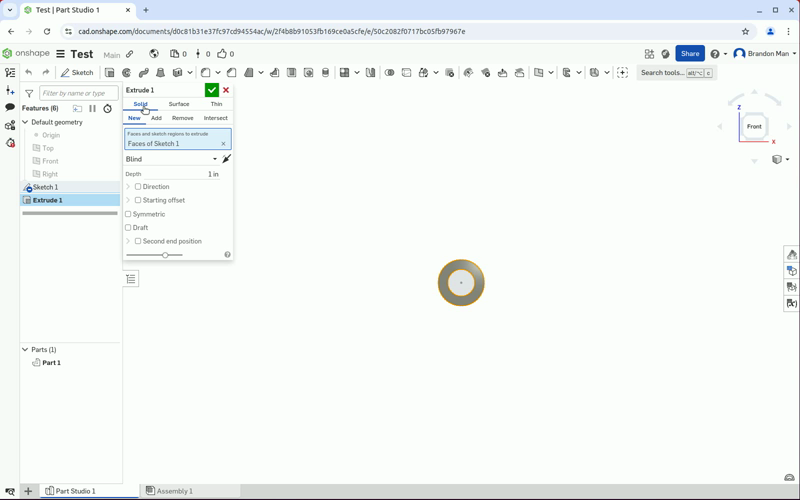
click(143, 106)
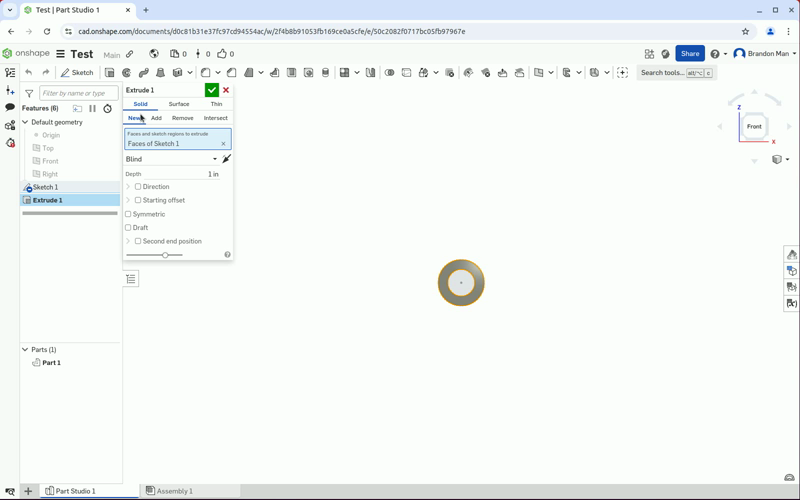
mouse_move(137, 120)
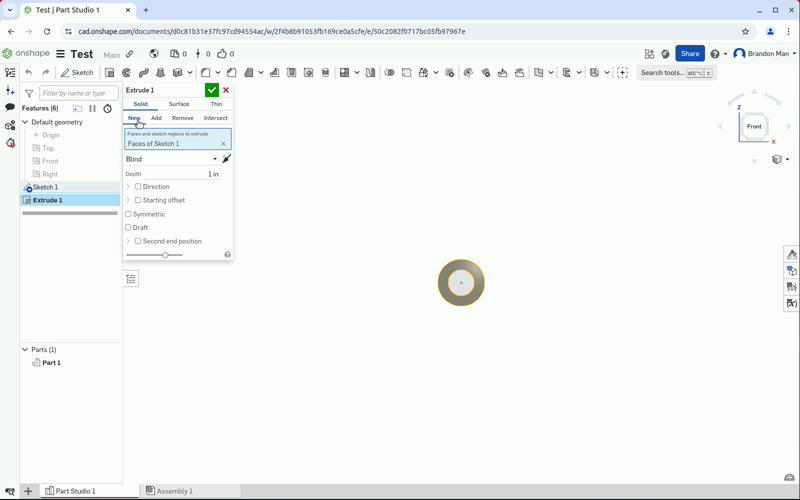
click(137, 120)
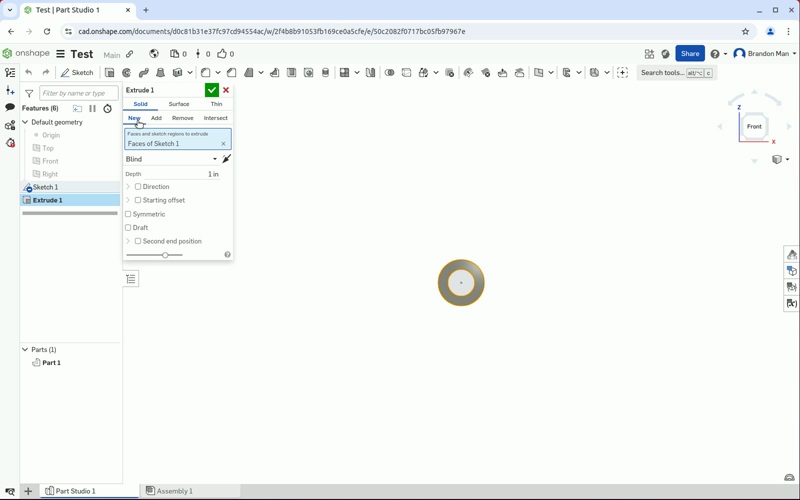
key(tab, 4)
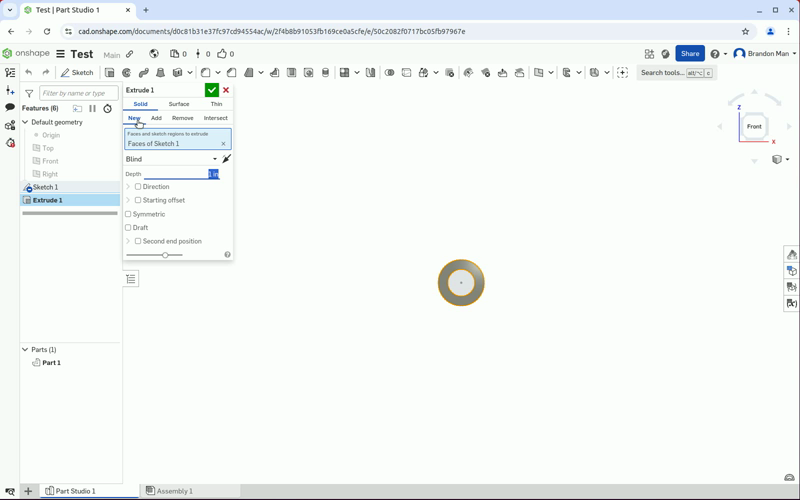
text(5.296)
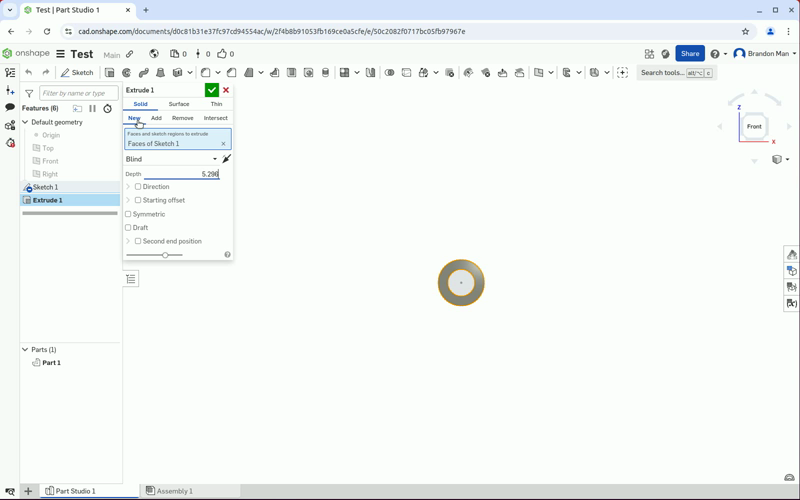
key(tab, 3)
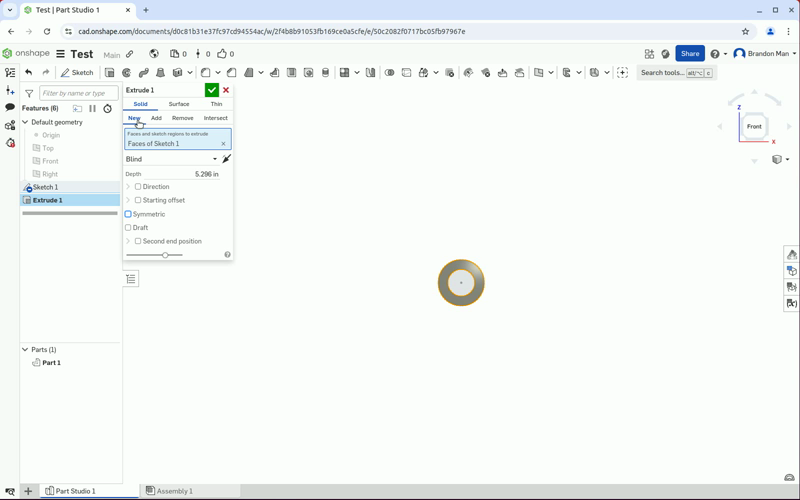
key(space)
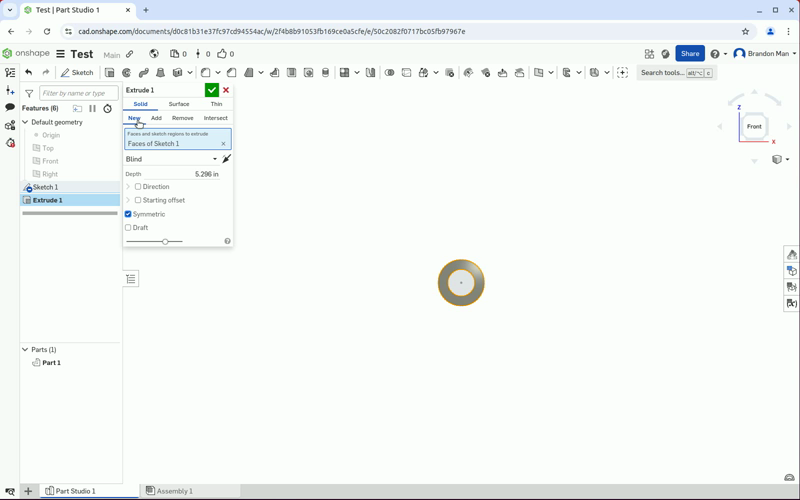
key(enter)
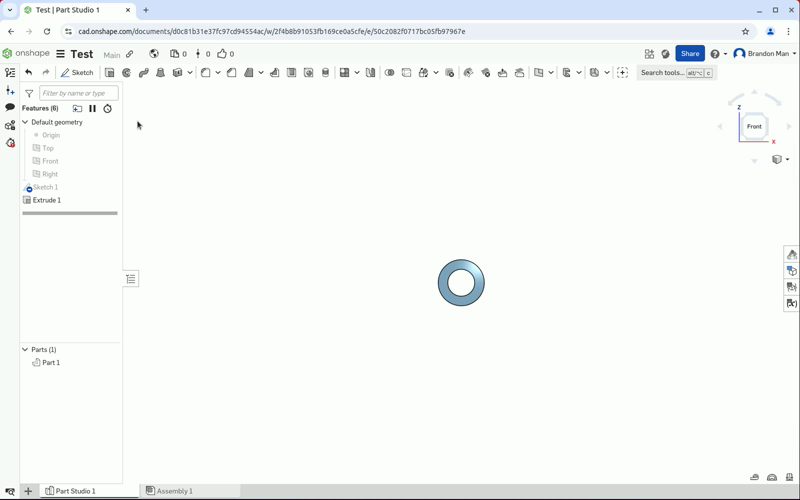
key(shift+h)
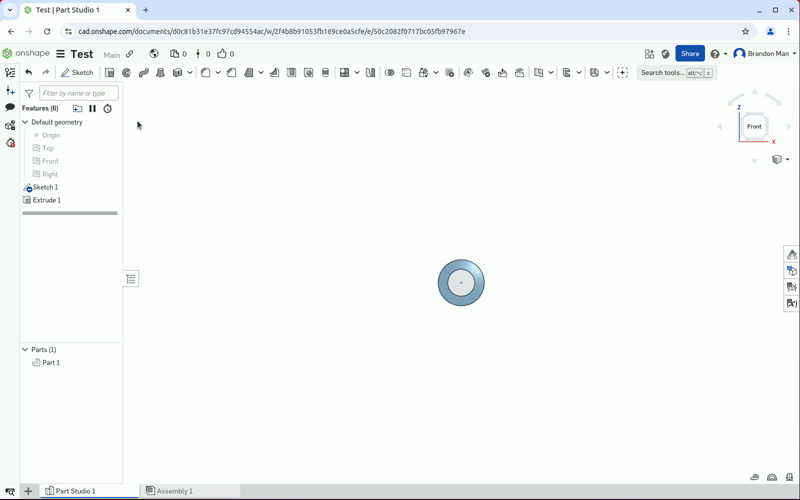
key(shift+h)
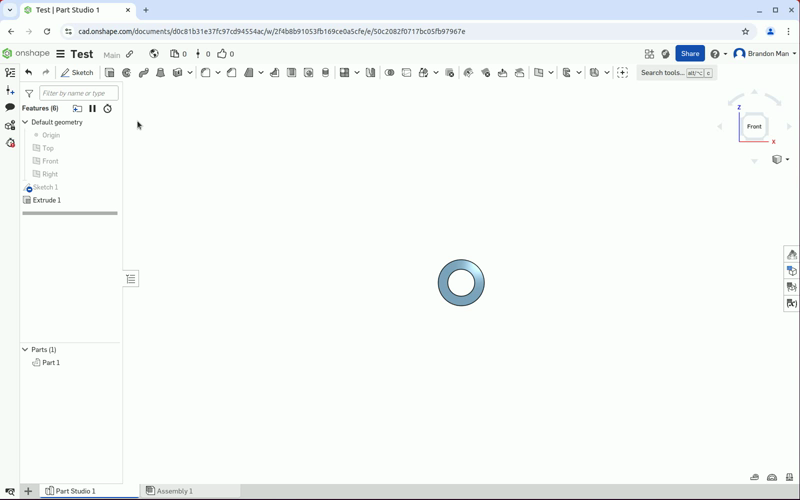
mouse_move(73, 189)
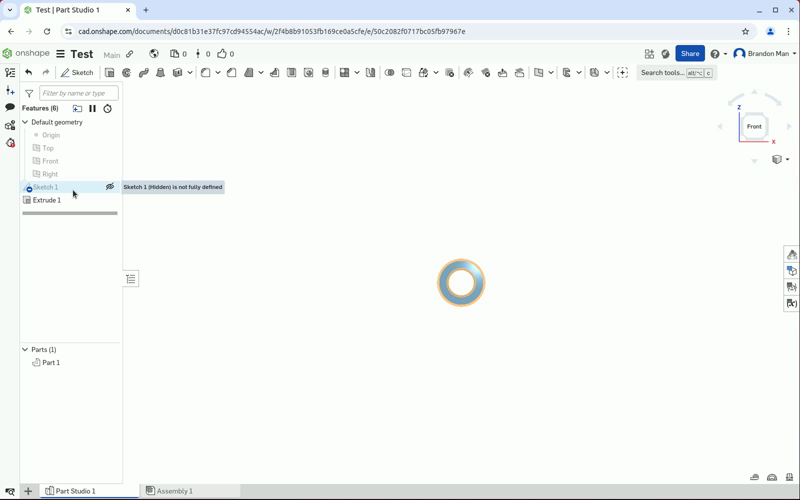
click(73, 189)
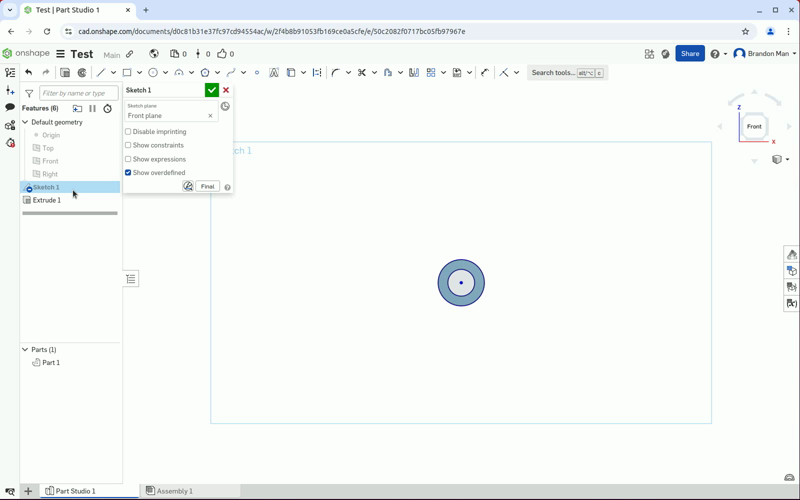
mouse_move(229, 92)
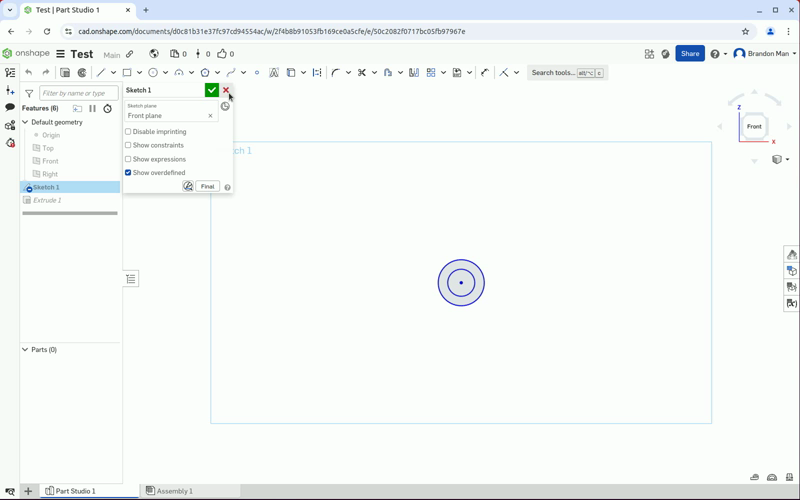
click(229, 92)
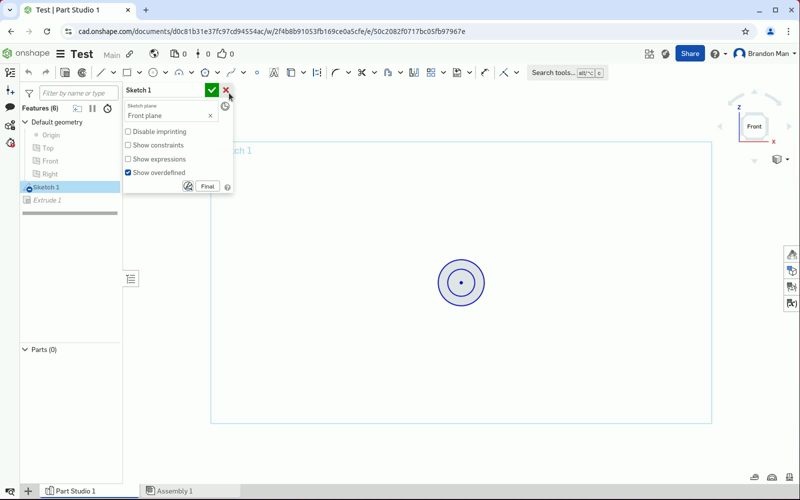
key(shift+s)
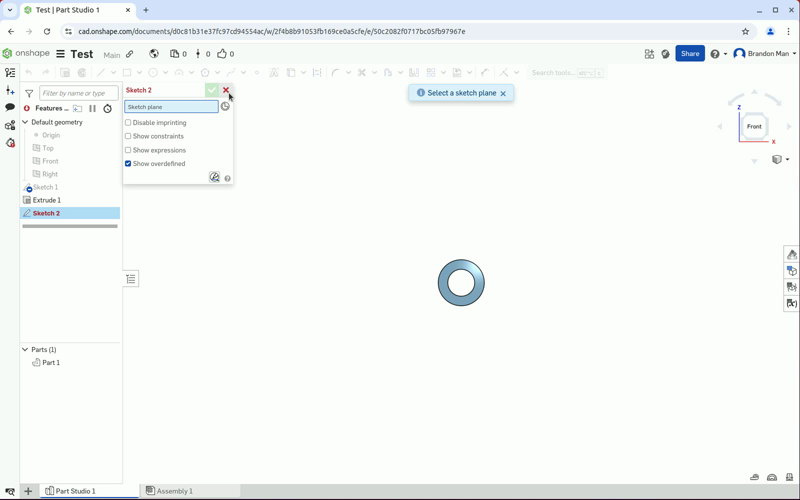
mouse_move(73, 163)
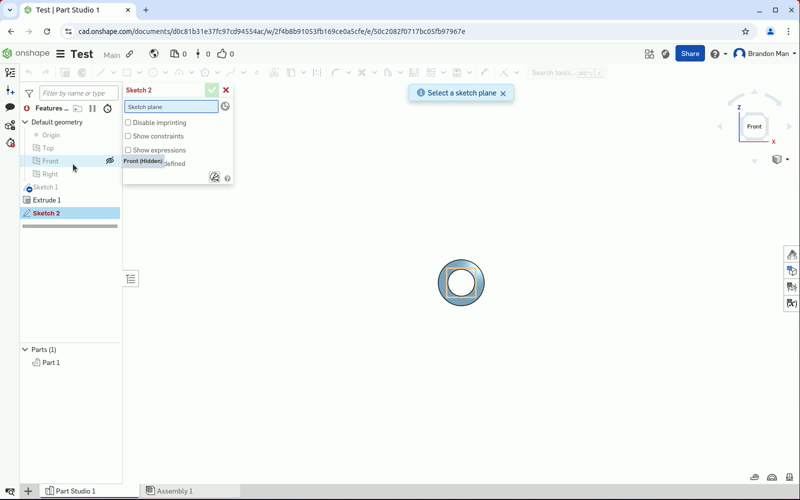
click(73, 163)
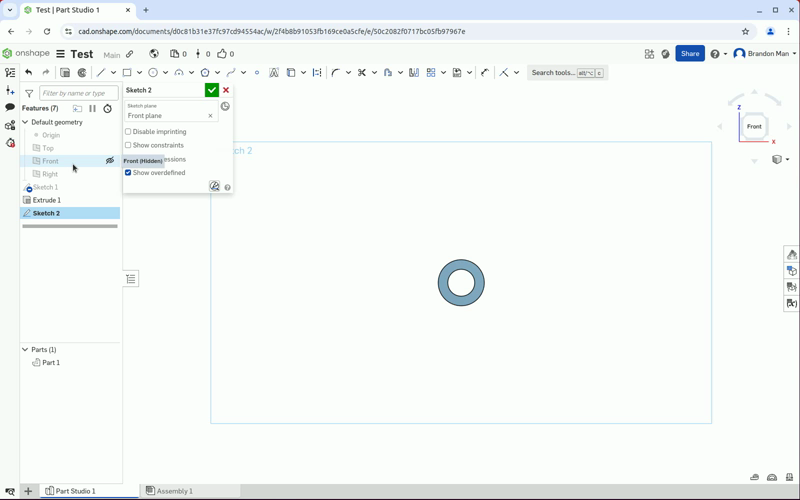
mouse_move(73, 352)
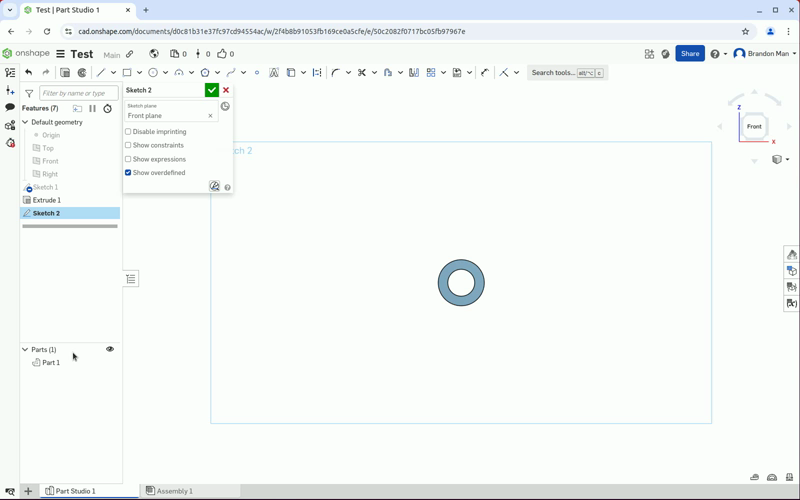
key(y)
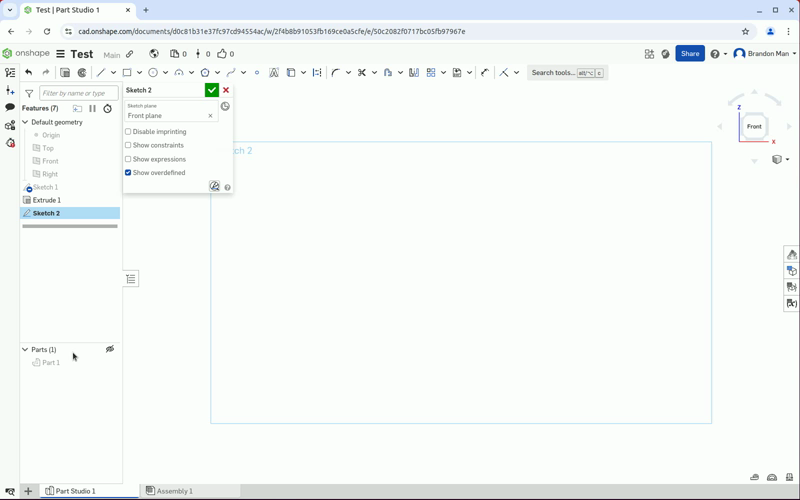
key(l)
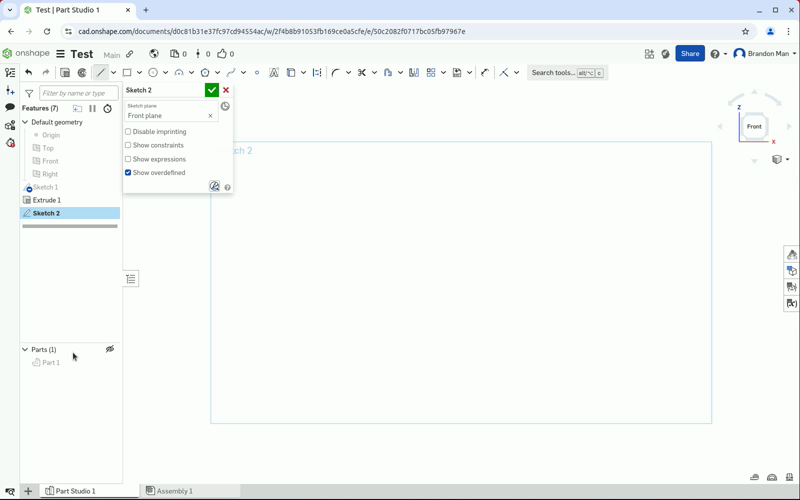
key_down(shift)
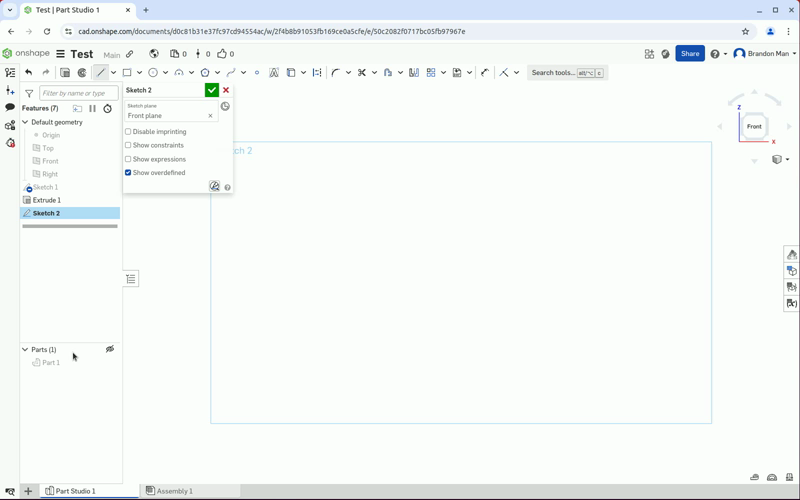
mouse_move(461, 305)
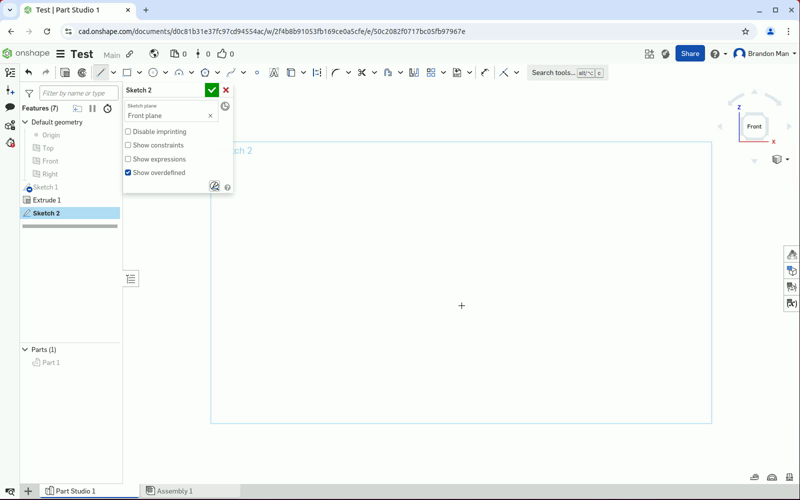
click(461, 305)
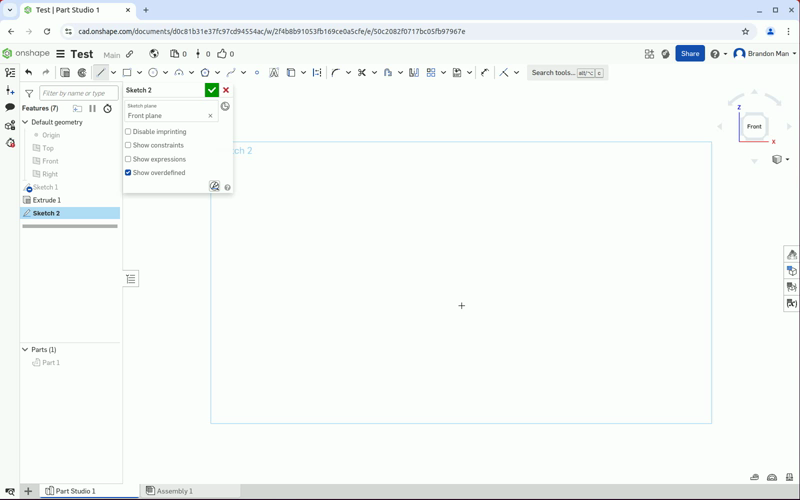
key_up(shift)
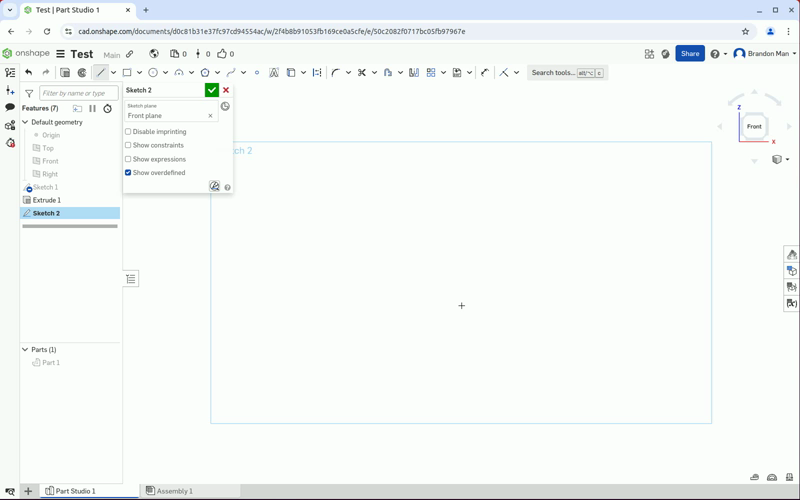
key_down(shift)
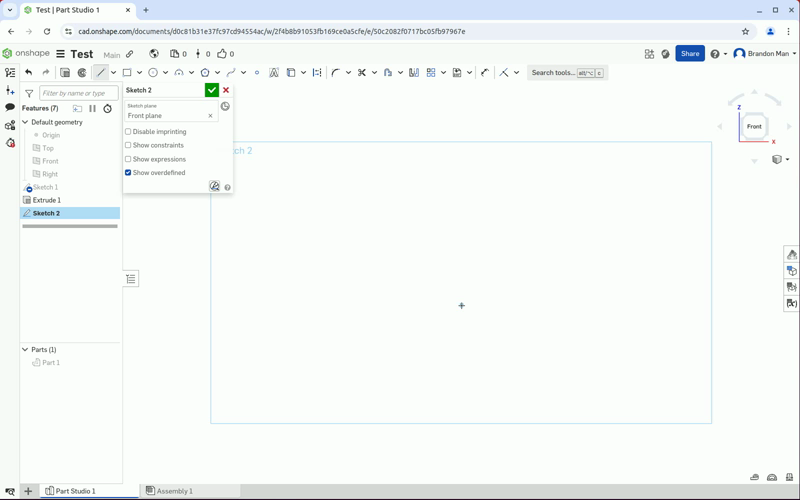
mouse_move(557, 300)
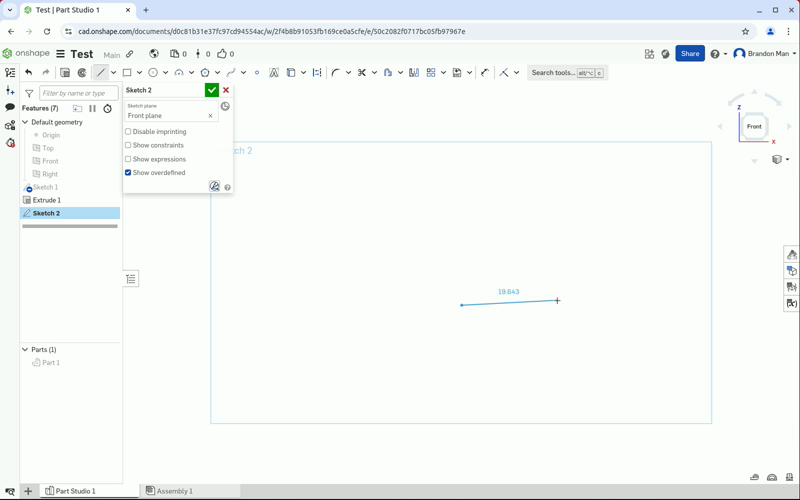
click(557, 300)
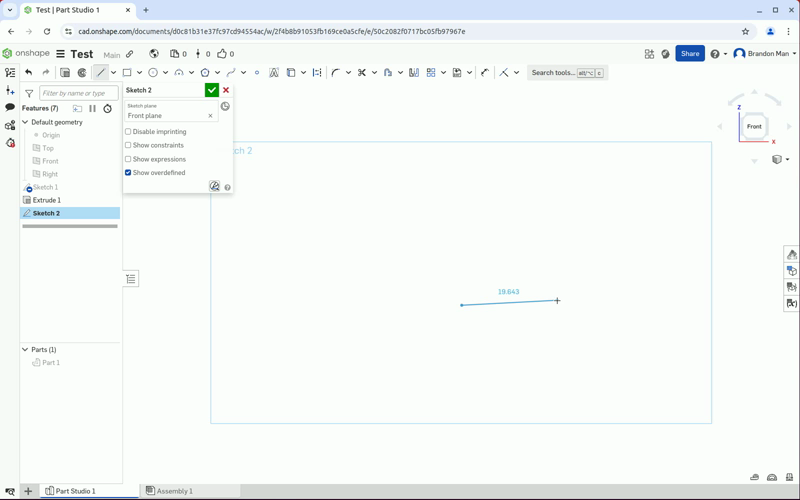
key_up(shift)
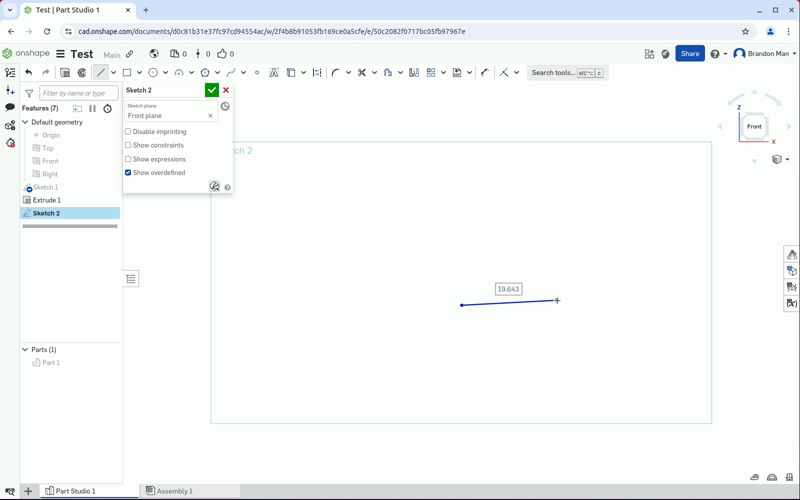
key(esc)
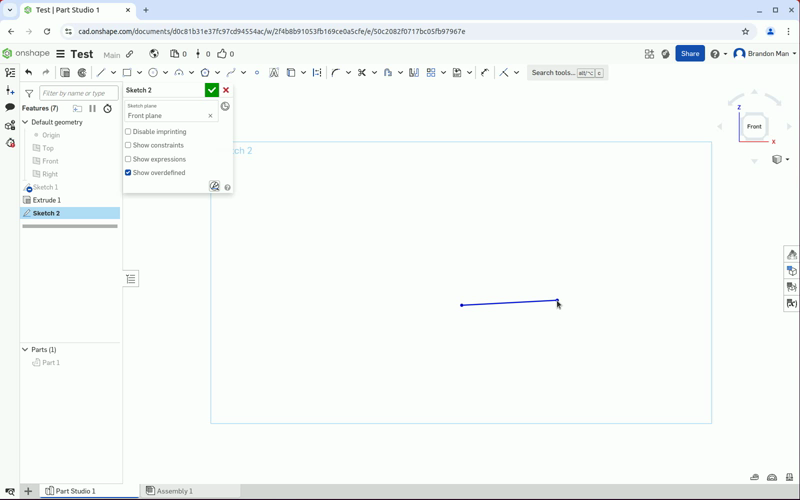
key(a)
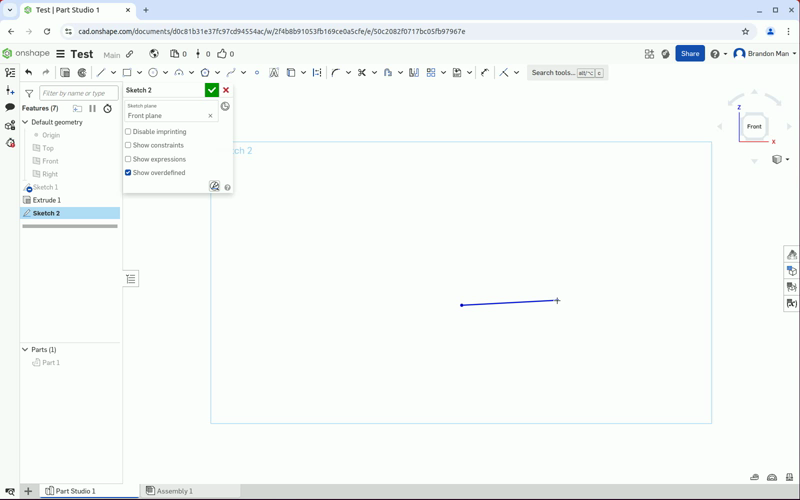
mouse_move(557, 300)
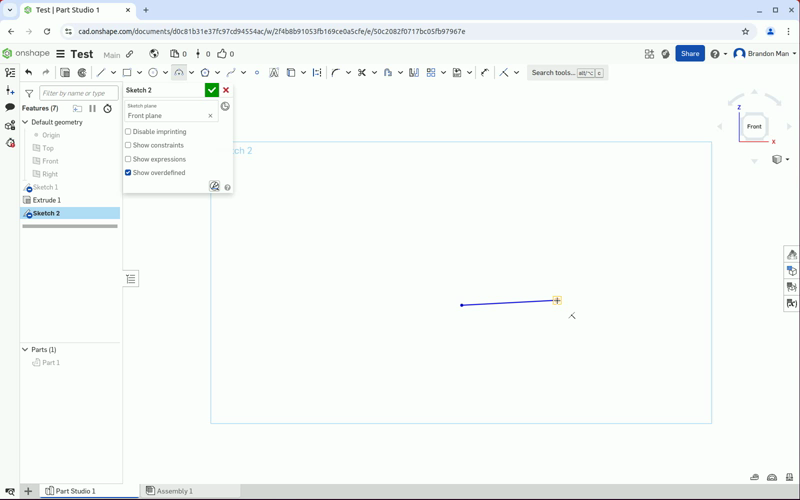
click(557, 300)
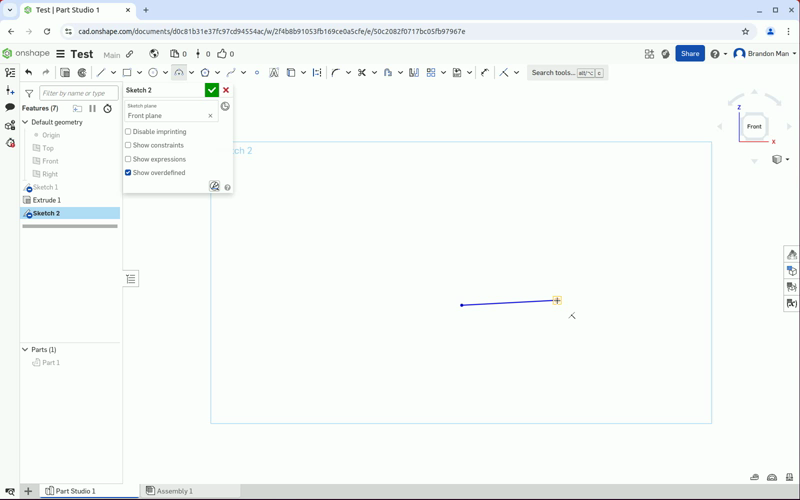
key_down(shift)
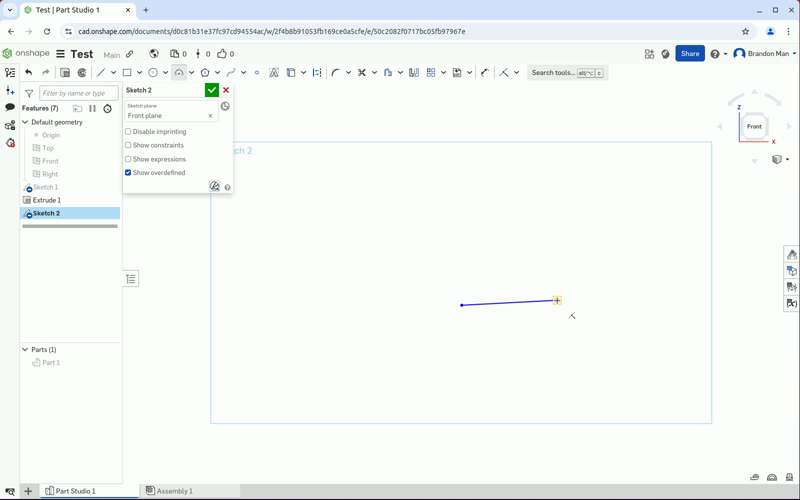
mouse_move(557, 265)
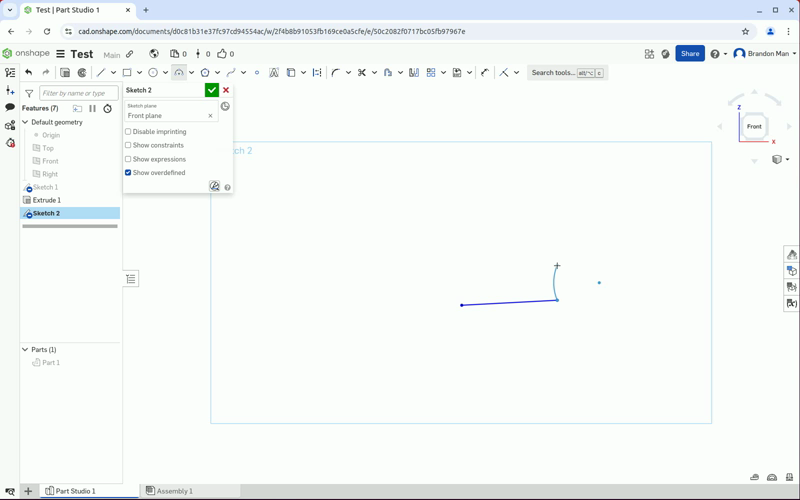
click(557, 265)
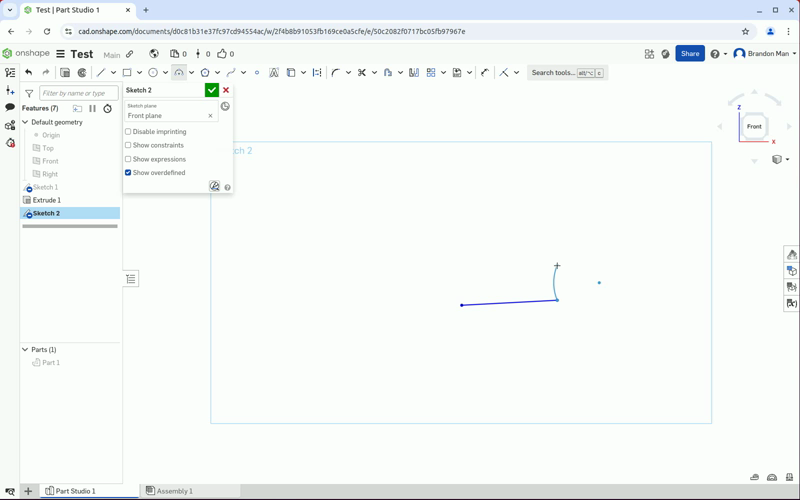
mouse_move(538, 282)
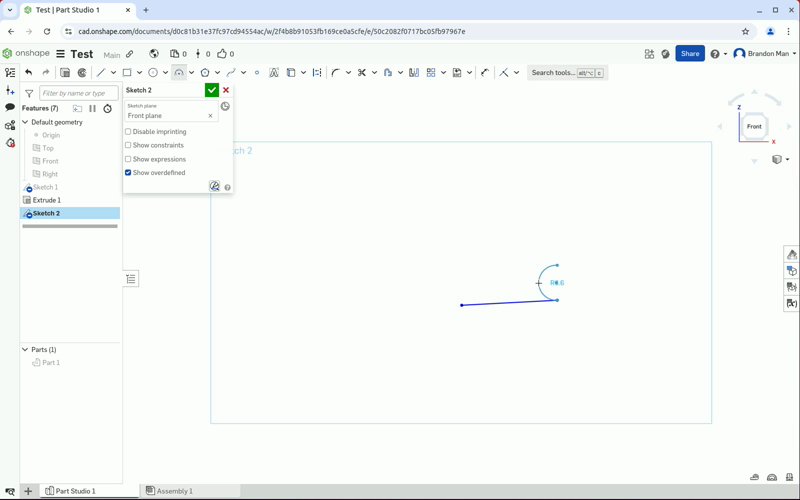
click(538, 282)
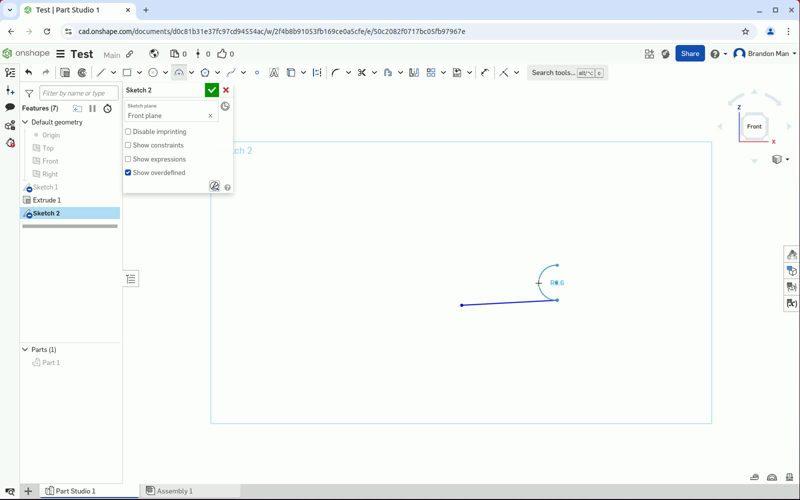
key_up(shift)
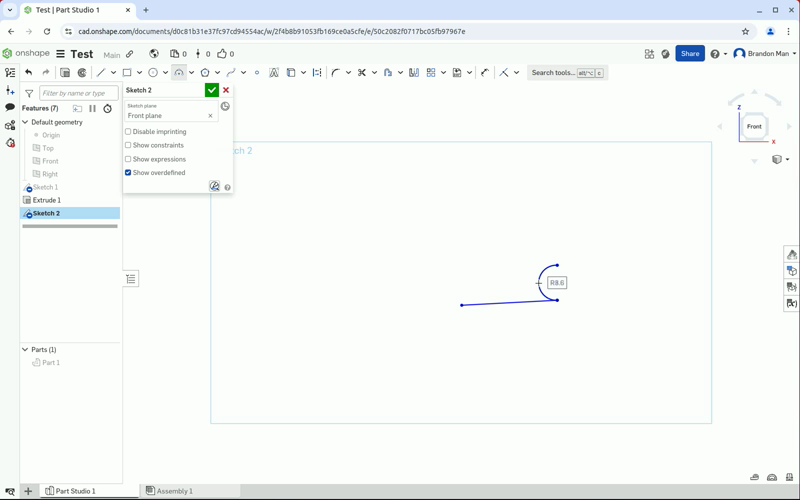
key(esc)
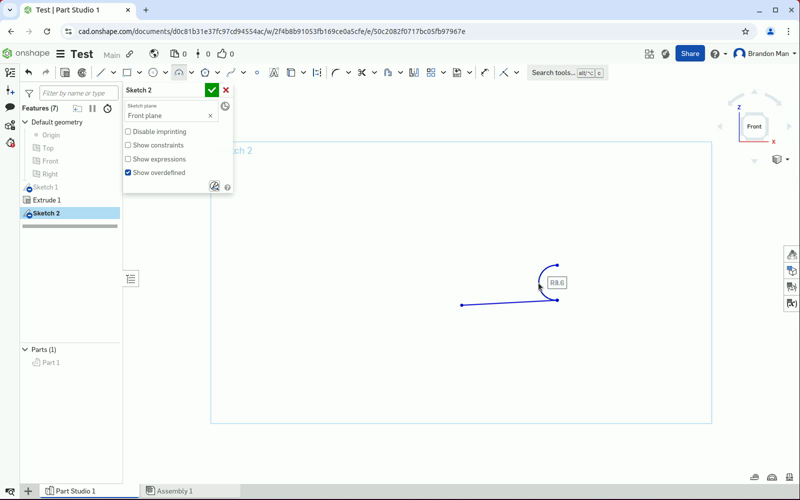
key(l)
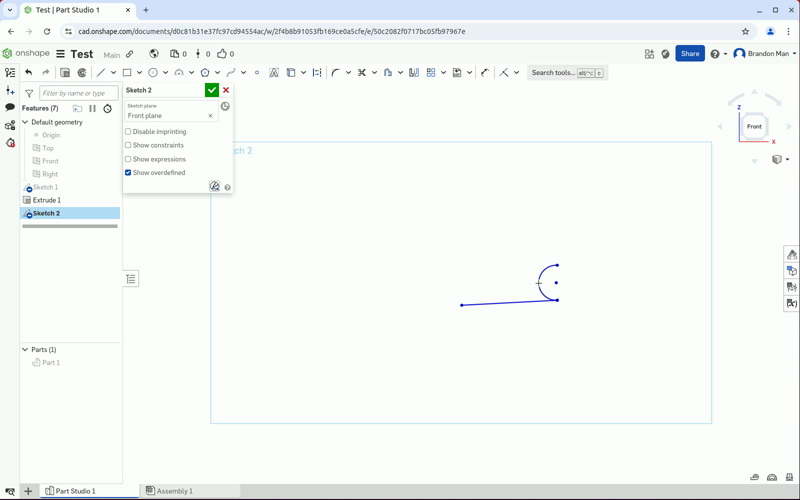
mouse_move(557, 265)
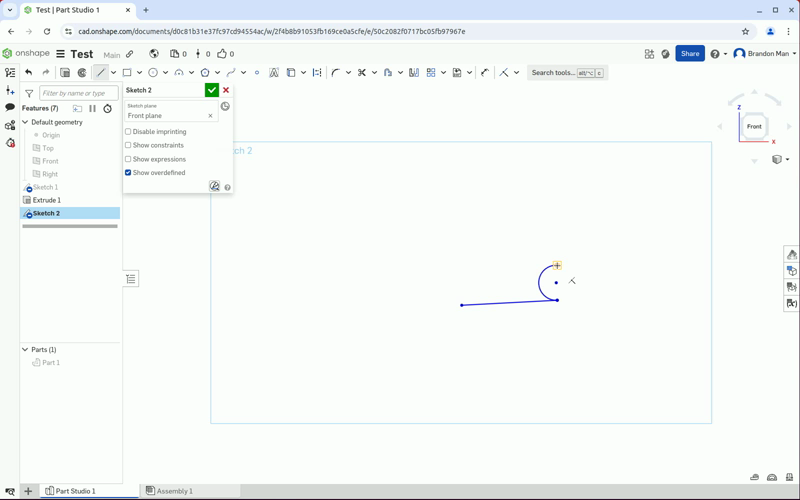
click(557, 265)
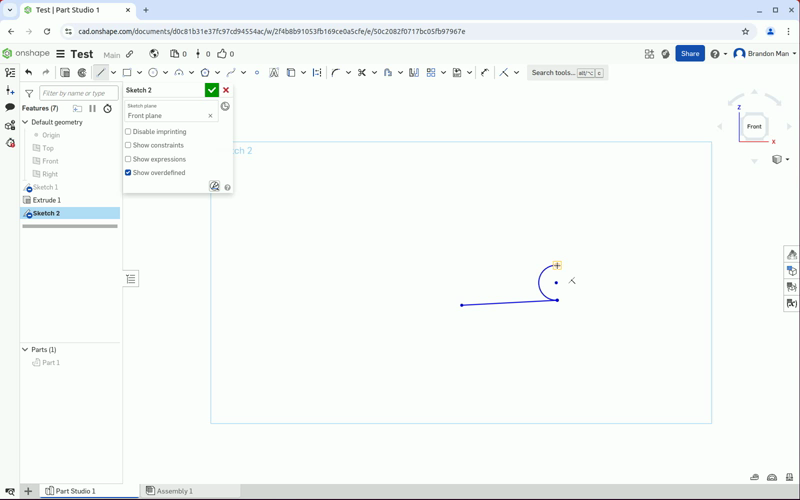
key_down(shift)
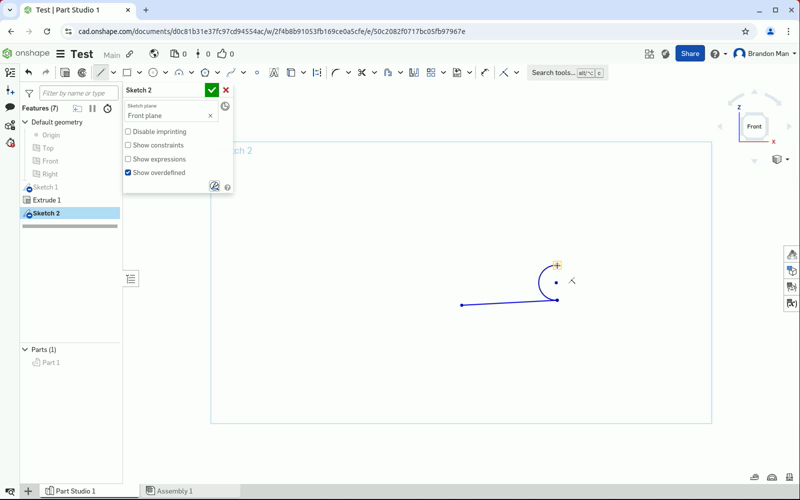
mouse_move(461, 260)
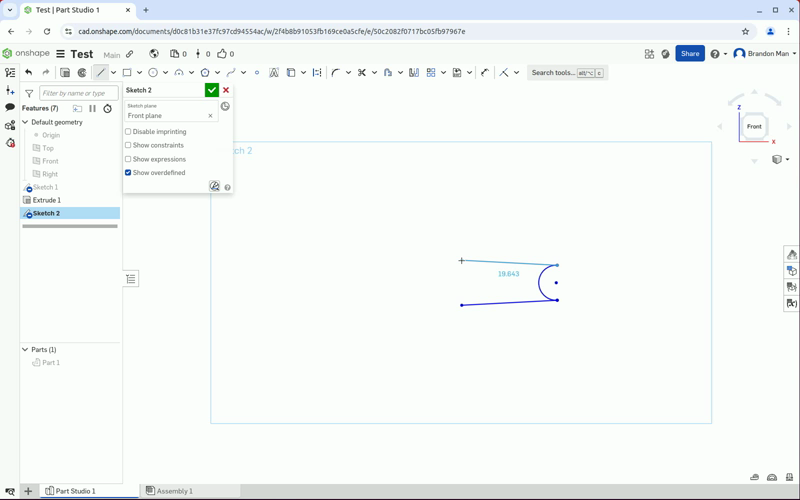
click(461, 260)
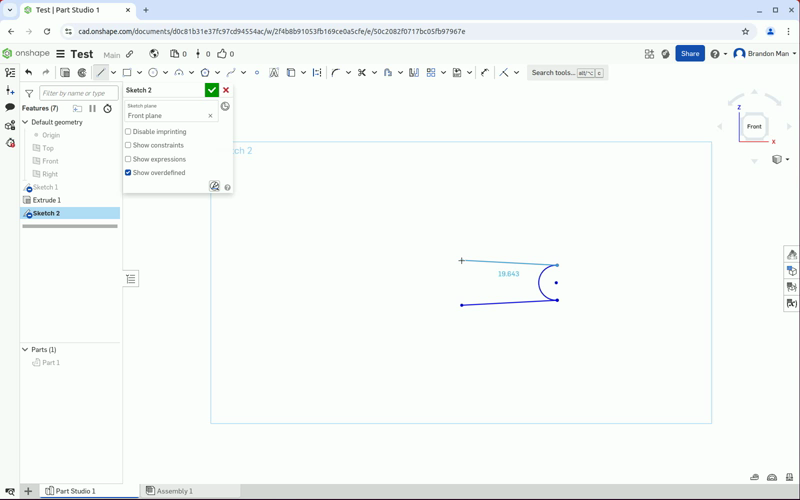
key_up(shift)
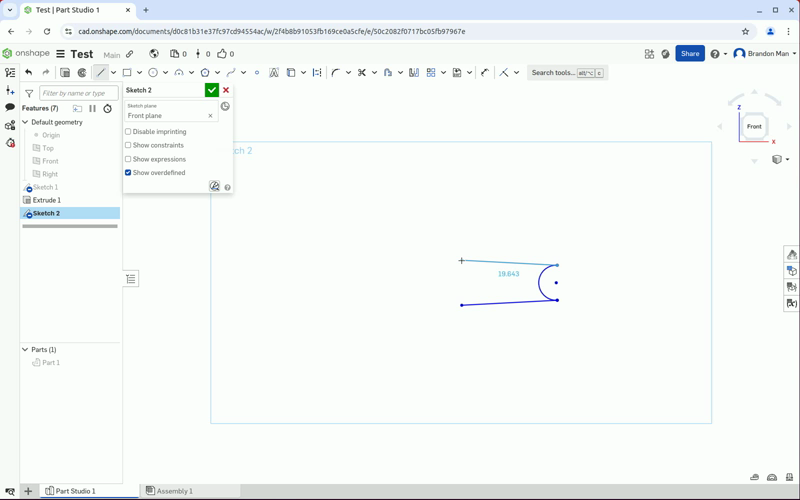
key(esc)
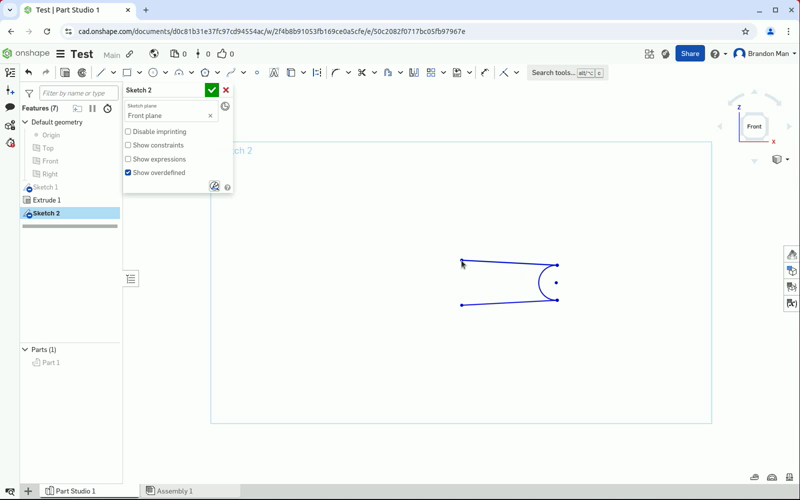
key(a)
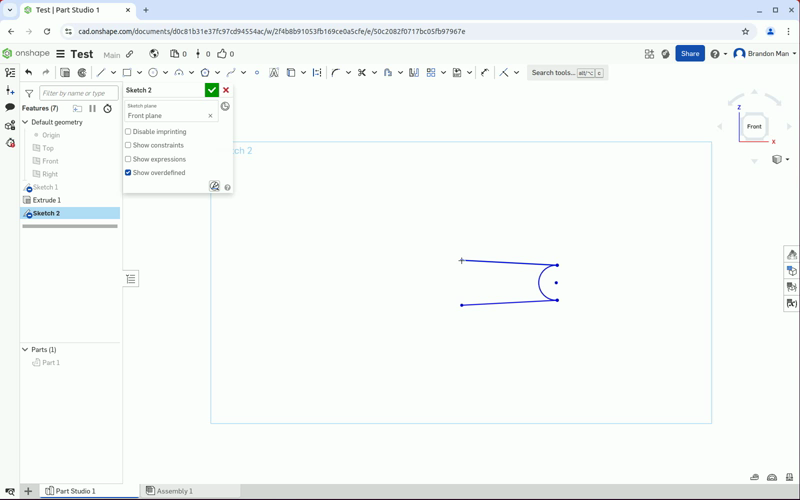
mouse_move(461, 260)
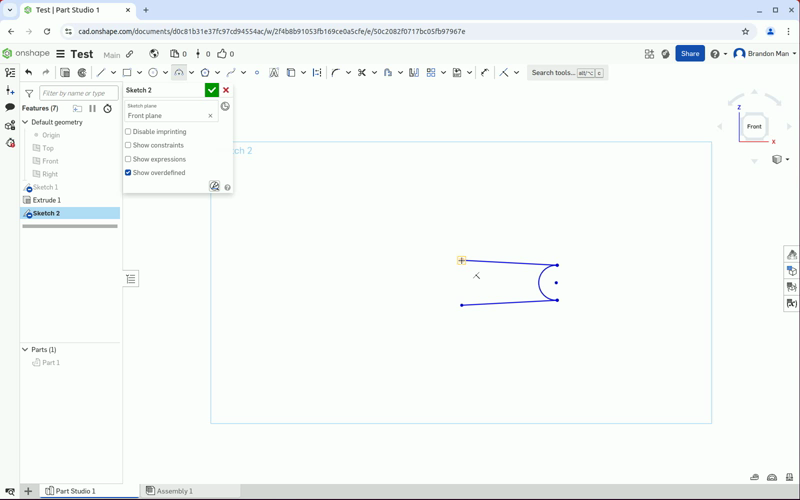
click(461, 260)
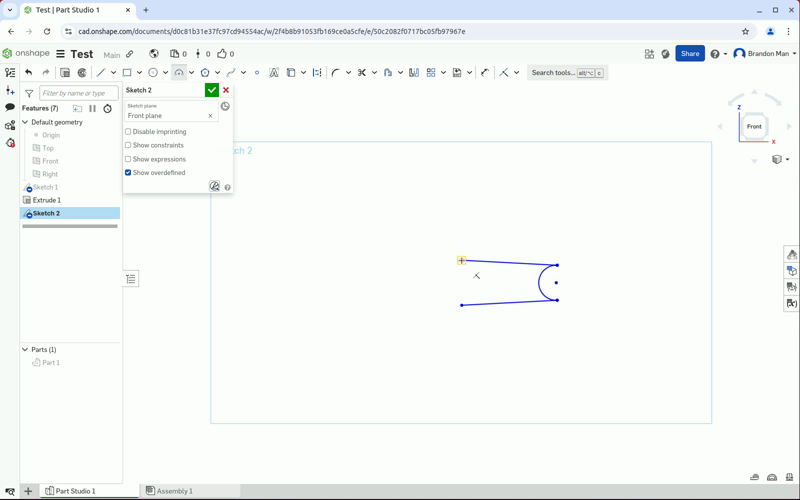
mouse_move(461, 305)
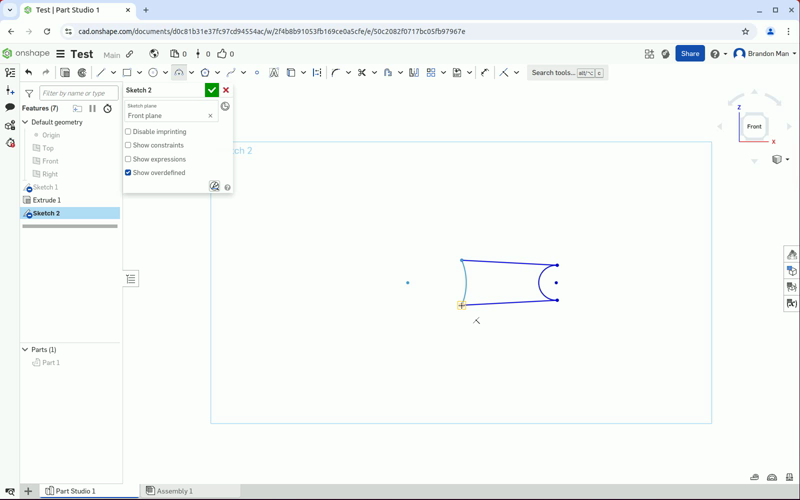
click(461, 305)
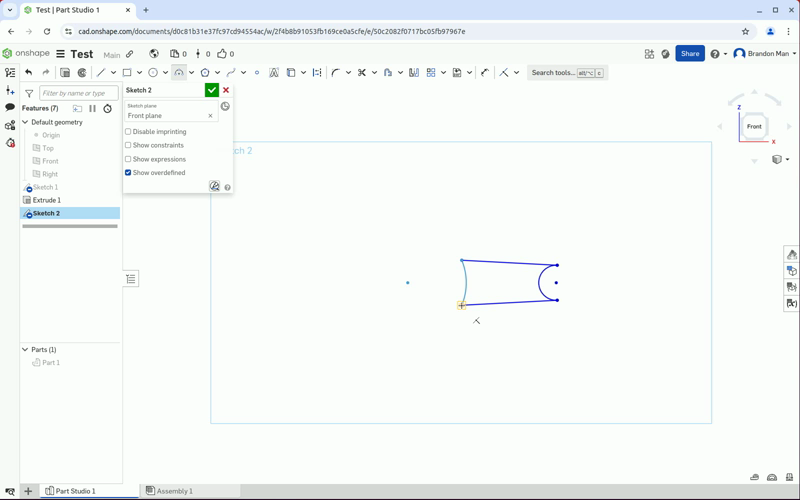
key_down(shift)
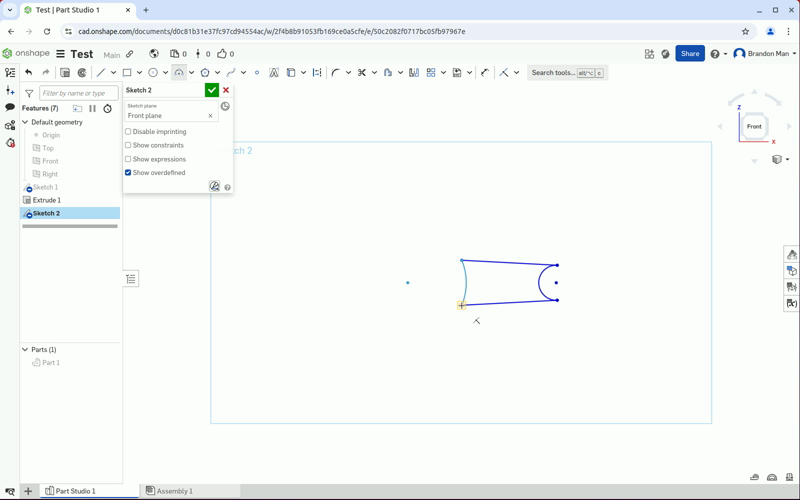
mouse_move(483, 282)
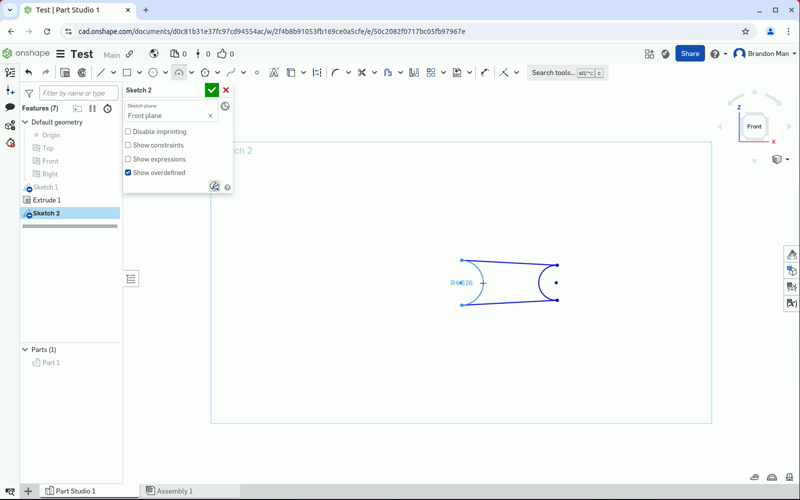
click(483, 282)
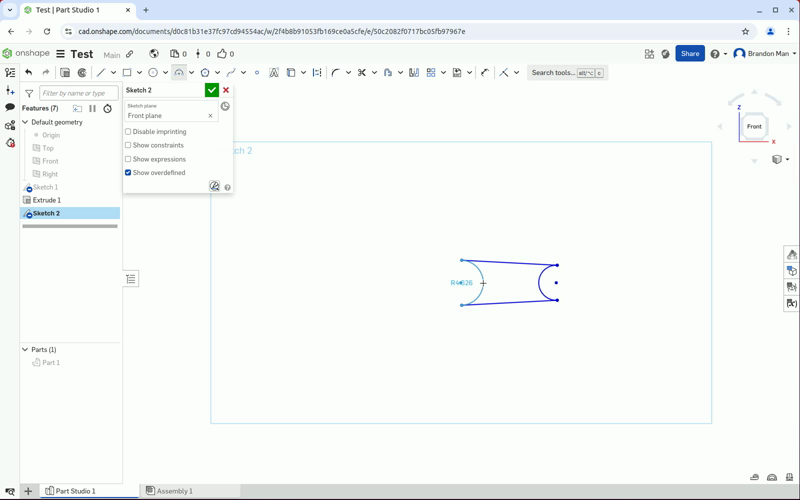
key_up(shift)
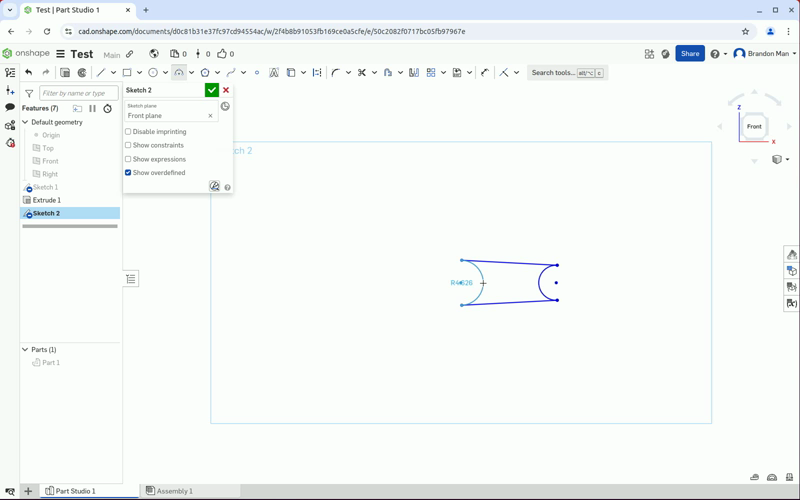
key(esc)
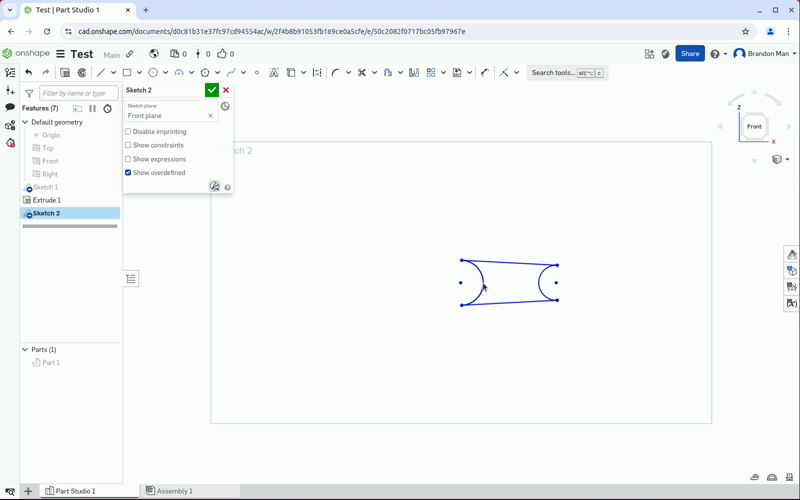
mouse_move(504, 278)
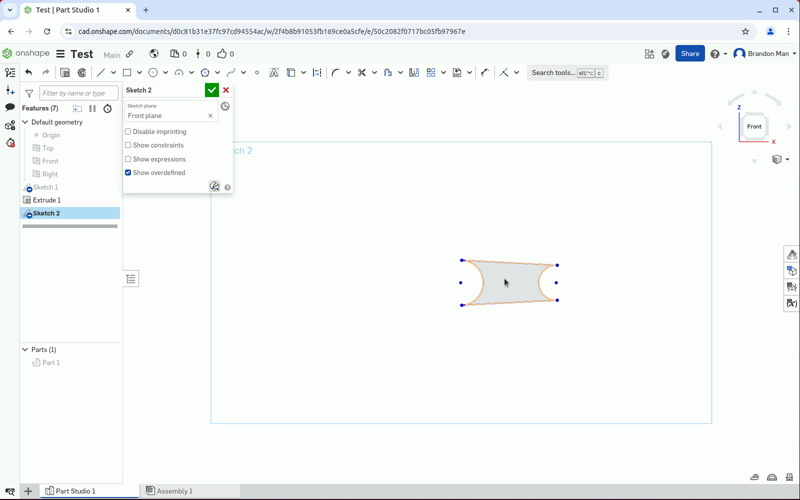
click(504, 278)
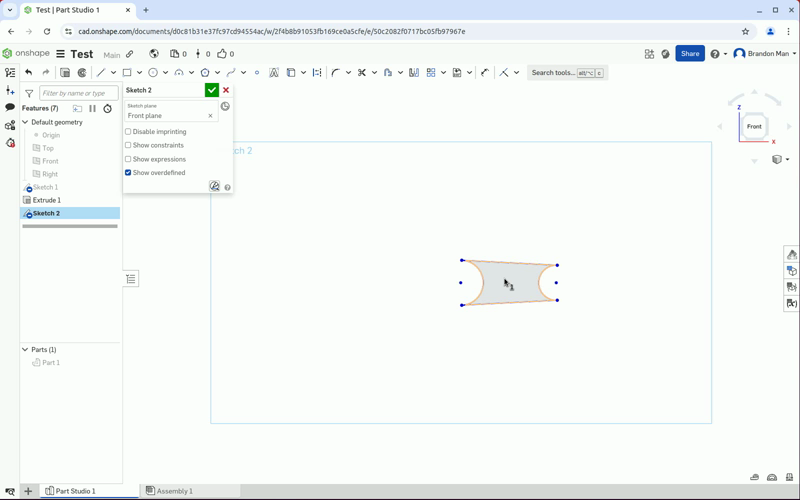
mouse_move(73, 352)
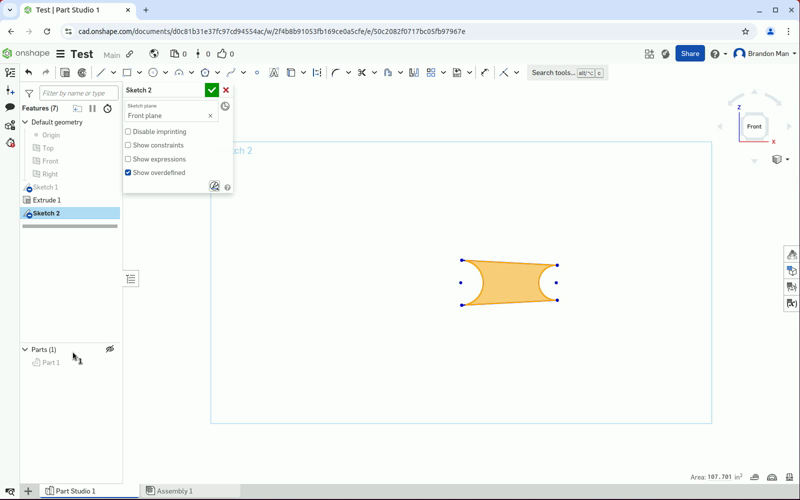
key(shift+y)
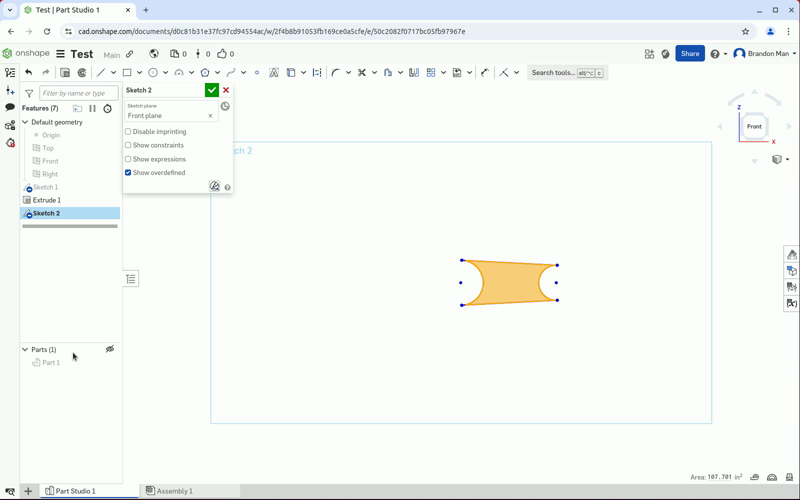
key(shift+e)
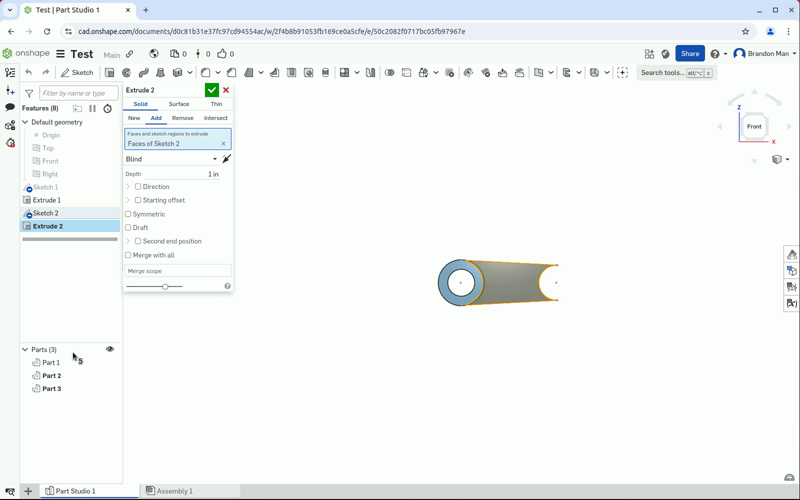
mouse_move(143, 106)
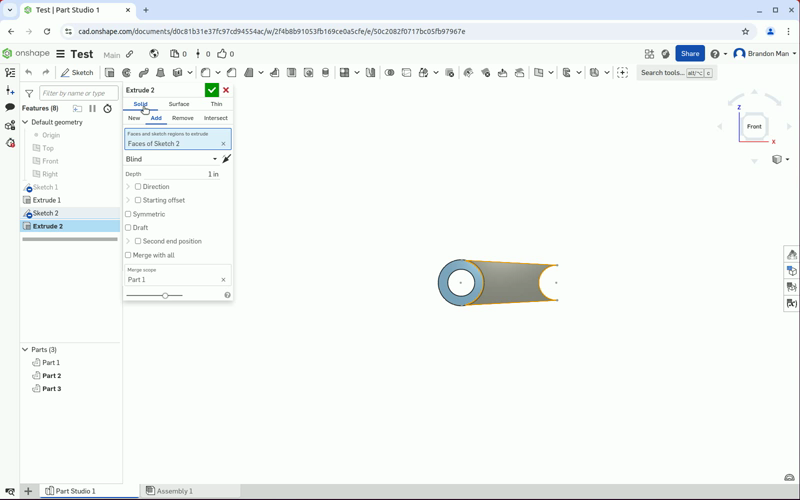
click(143, 106)
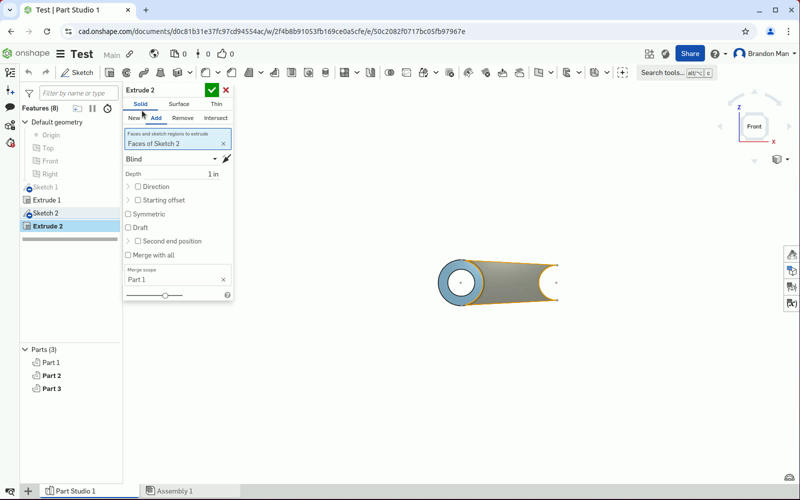
mouse_move(137, 120)
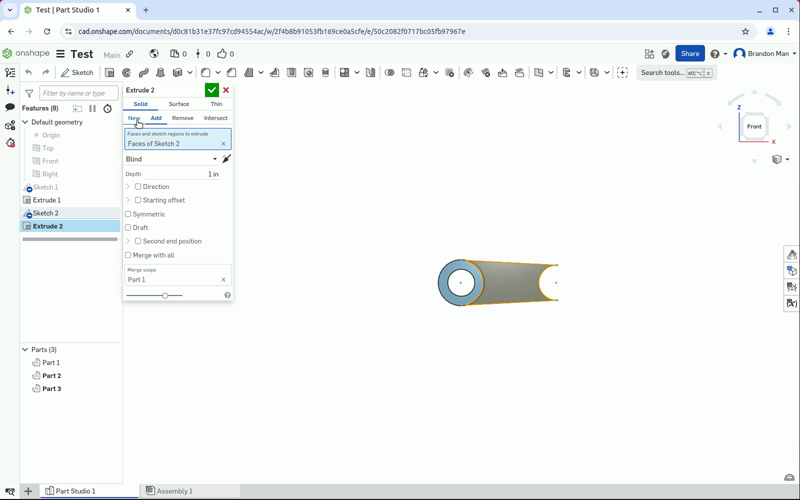
click(137, 120)
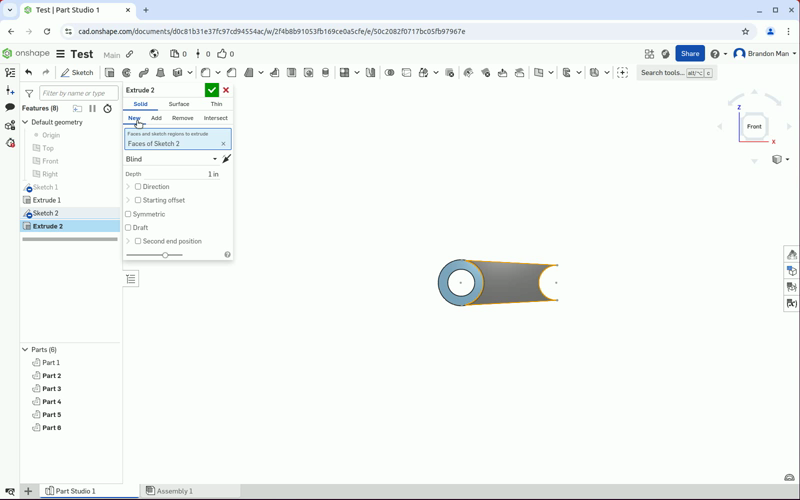
key(tab, 4)
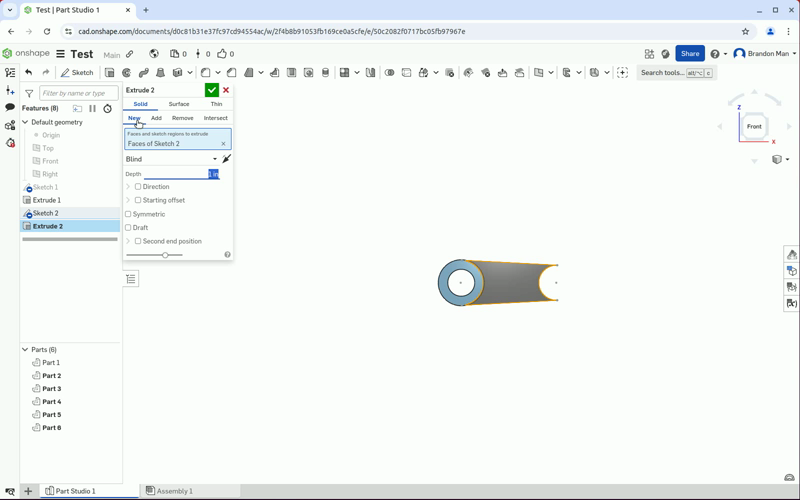
text(1.926)
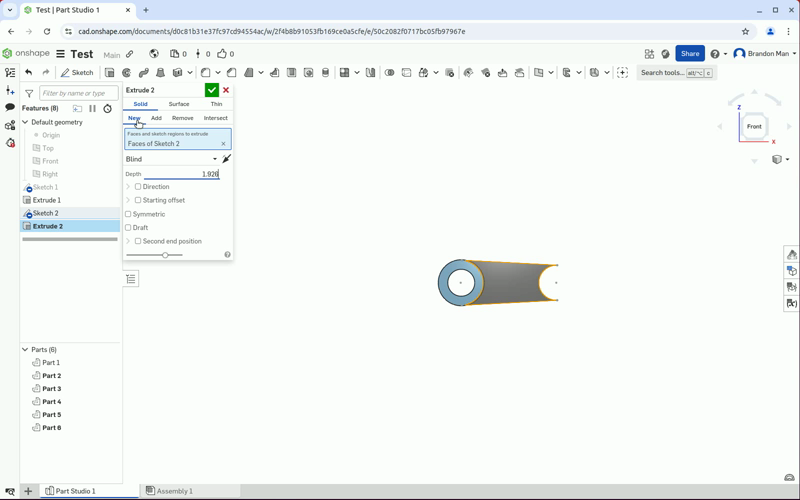
key(tab, 3)
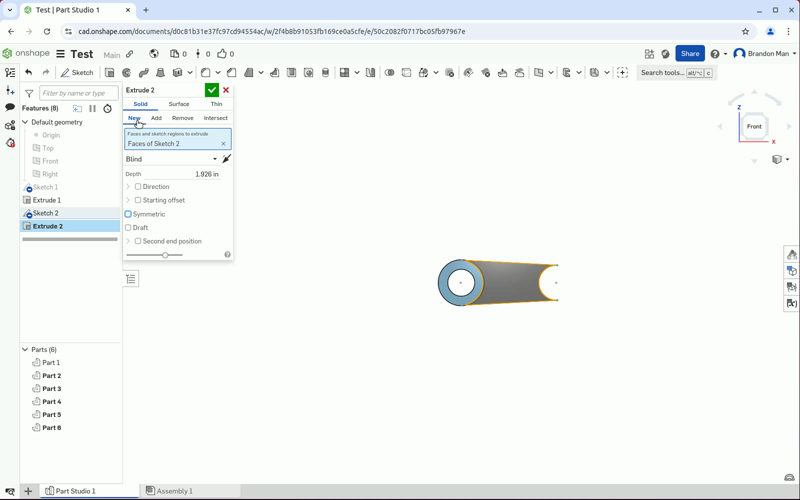
key(space)
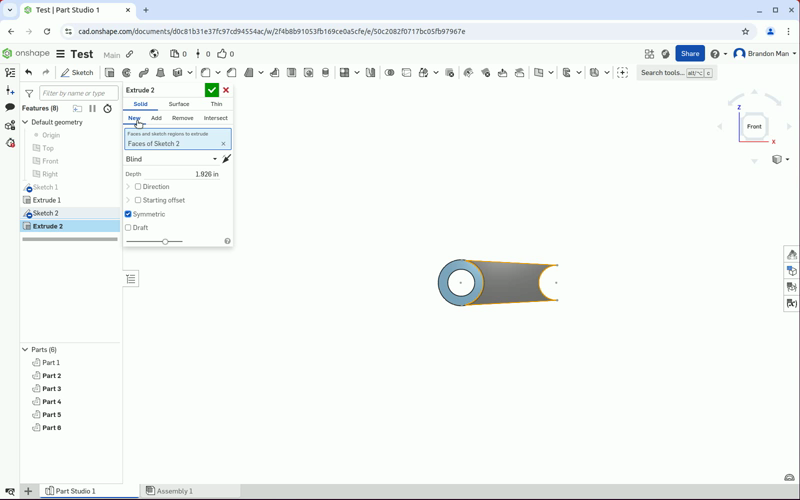
key(enter)
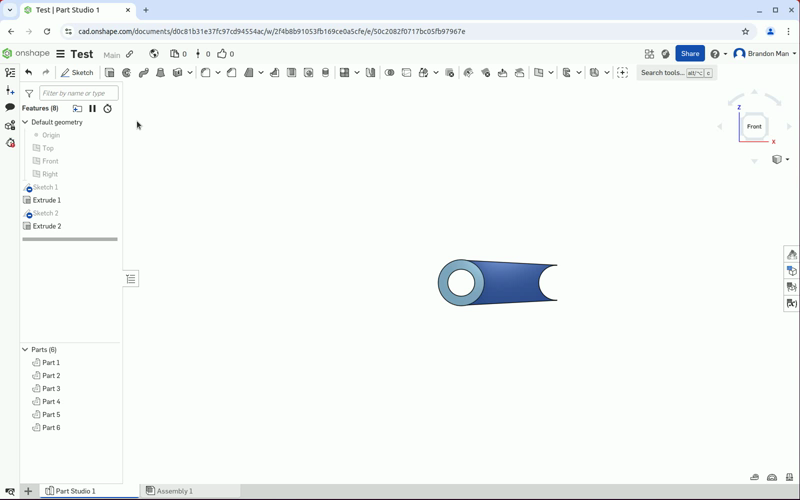
key(shift+h)
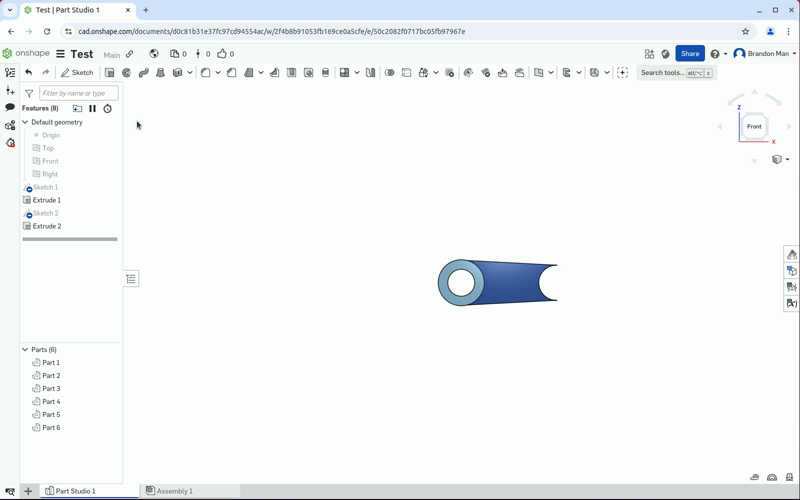
key(shift+h)
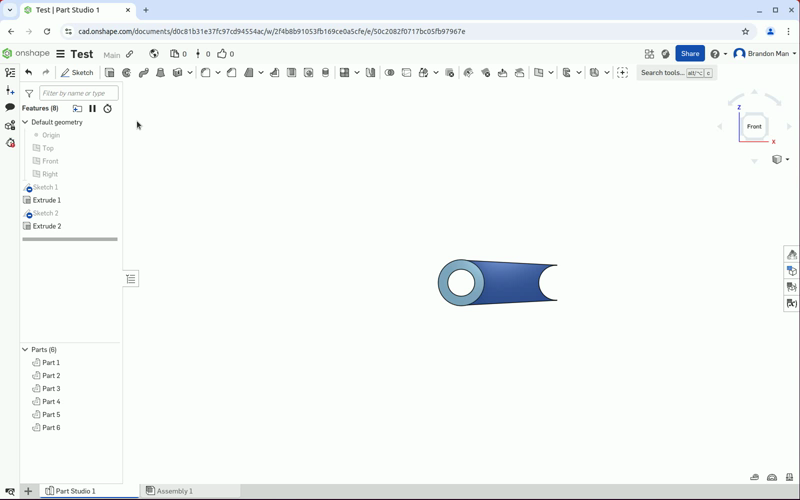
mouse_move(73, 189)
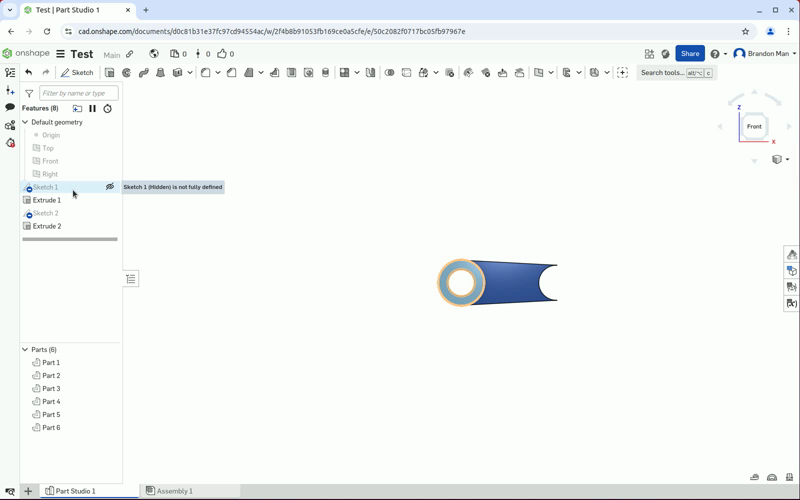
click(73, 189)
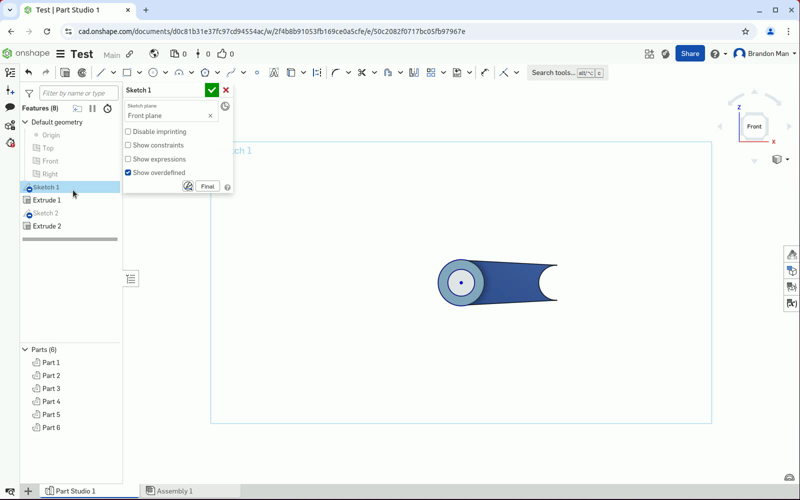
mouse_move(229, 92)
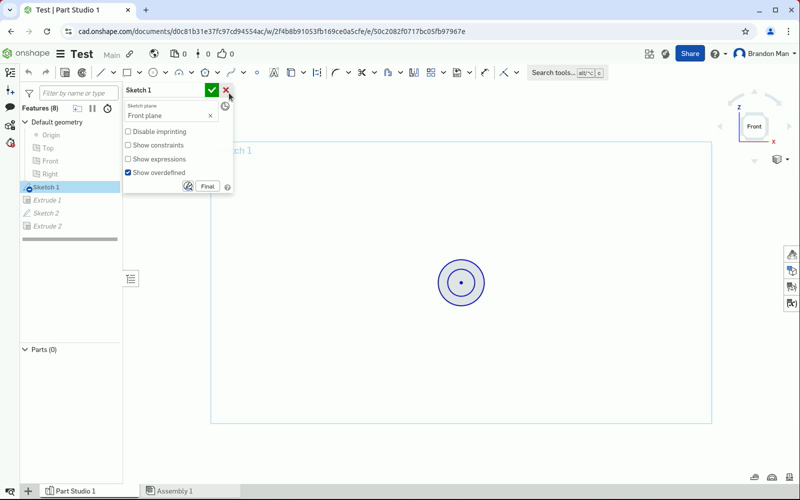
click(229, 92)
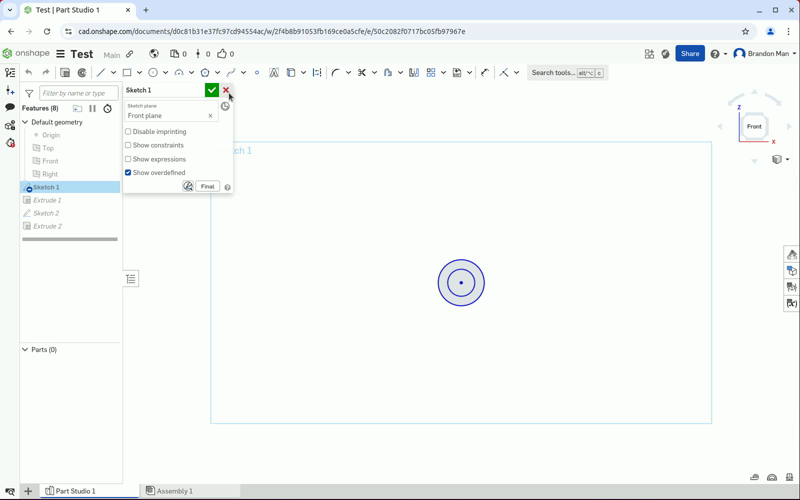
key(shift+s)
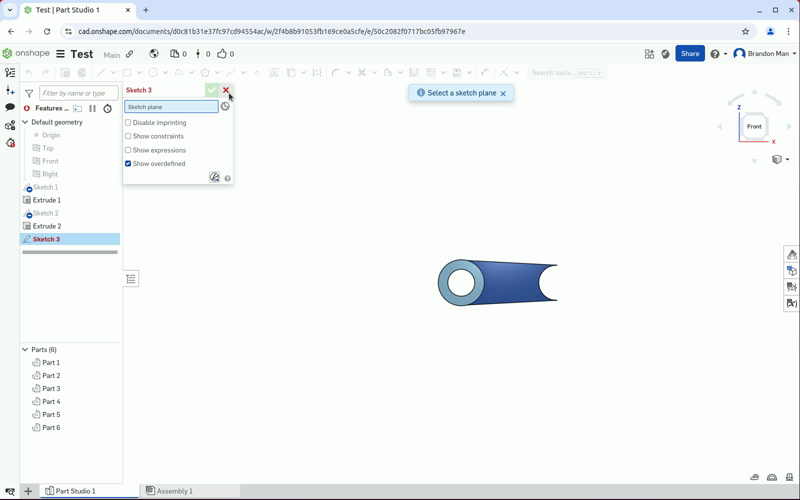
mouse_move(73, 163)
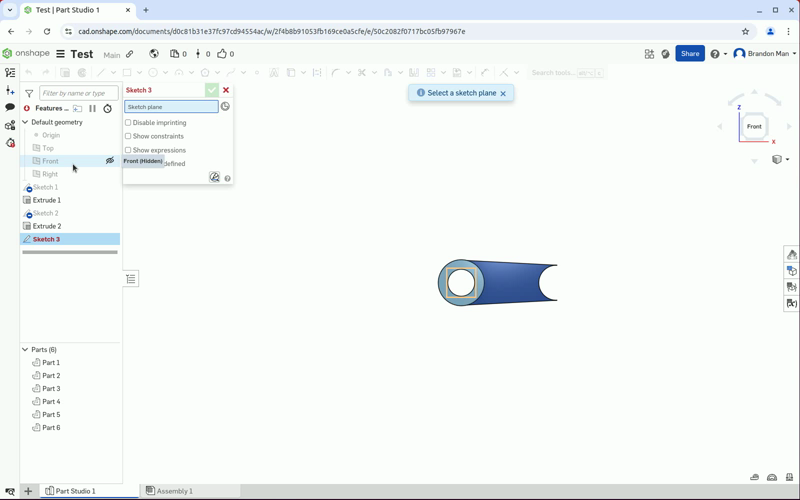
click(73, 163)
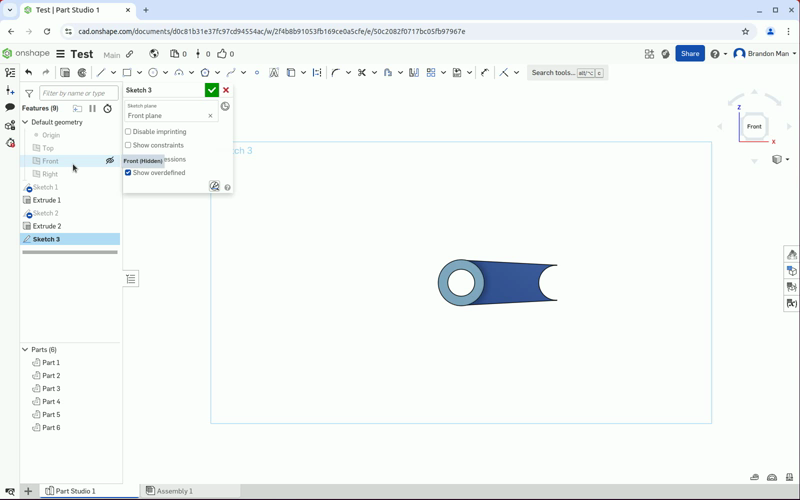
mouse_move(73, 352)
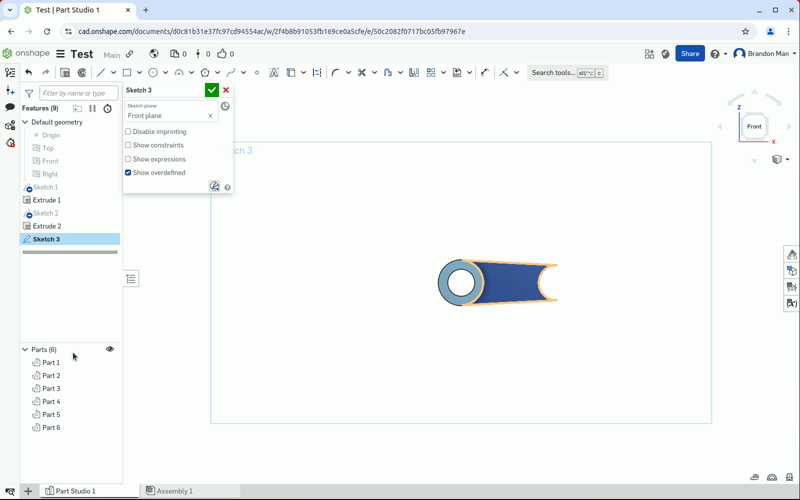
key(y)
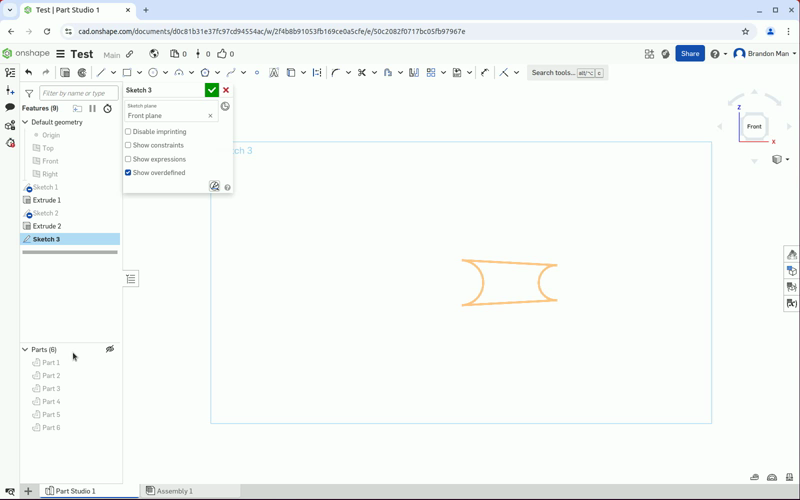
key(c)
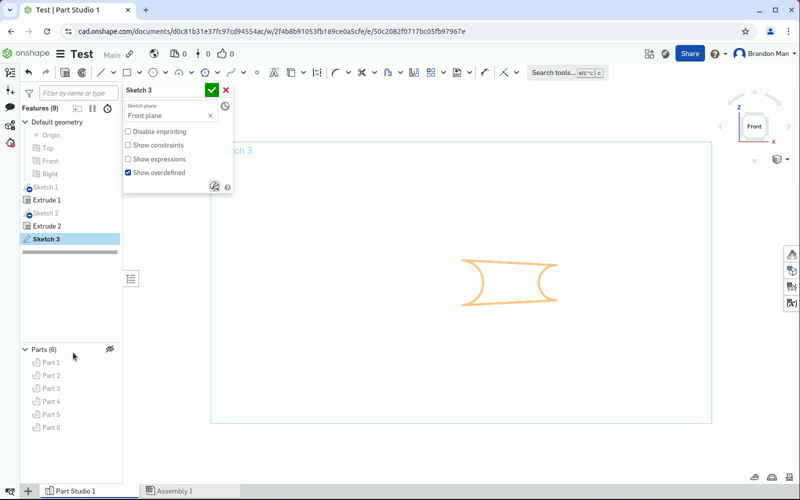
key_down(shift)
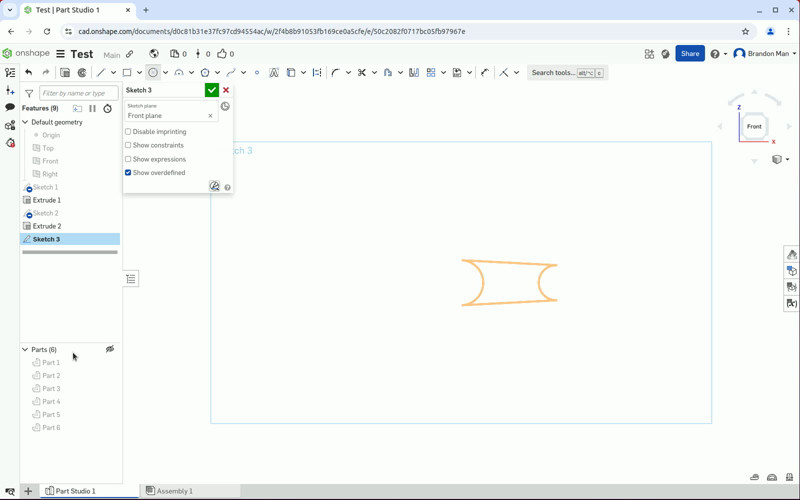
mouse_move(556, 282)
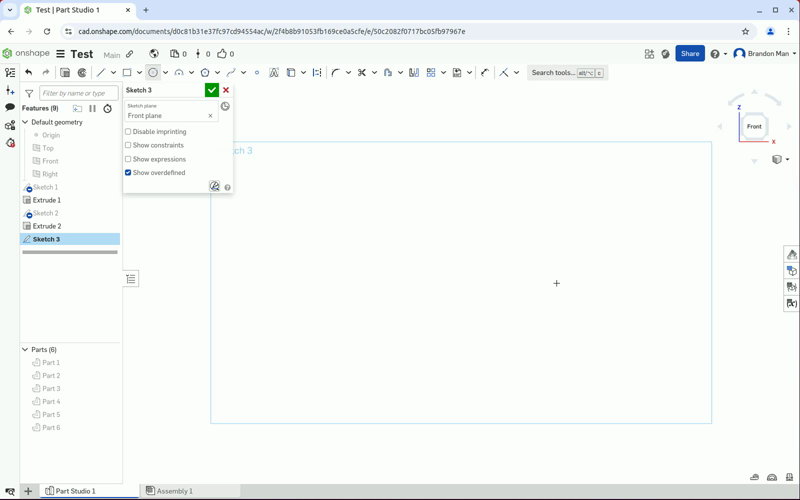
click(556, 282)
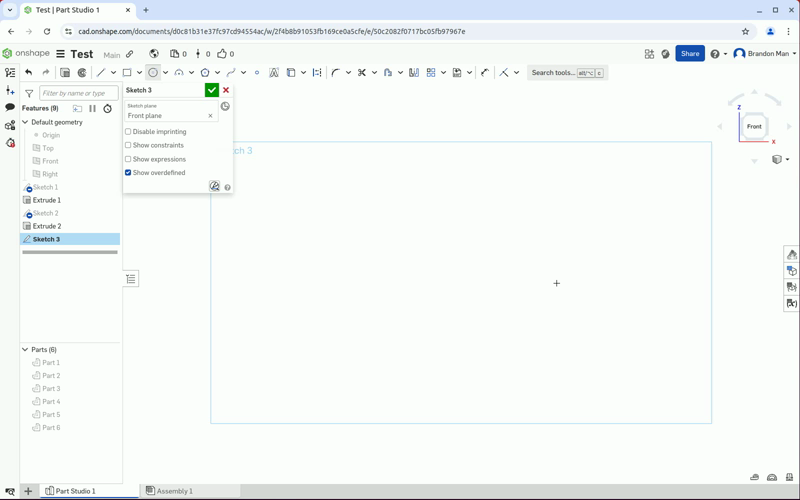
key_up(shift)
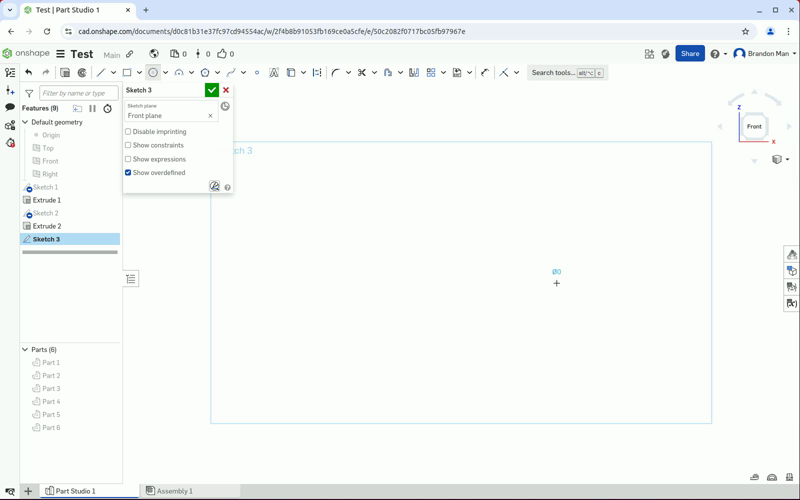
mouse_move(574, 282)
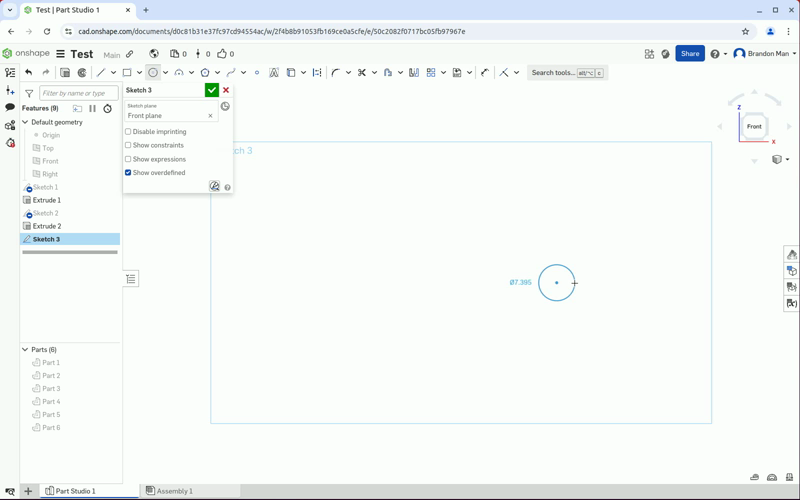
click(574, 282)
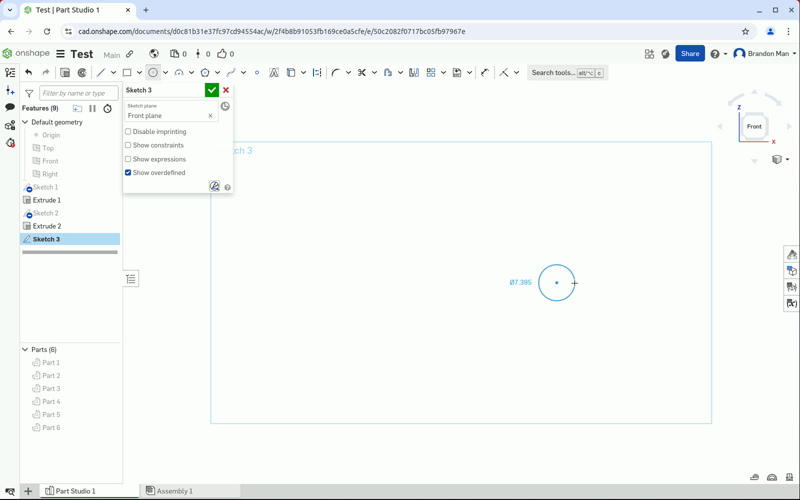
key(esc)
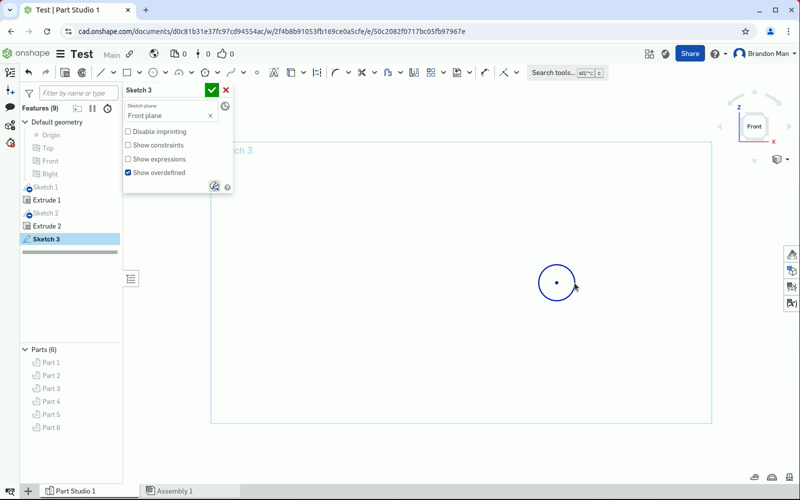
key(c)
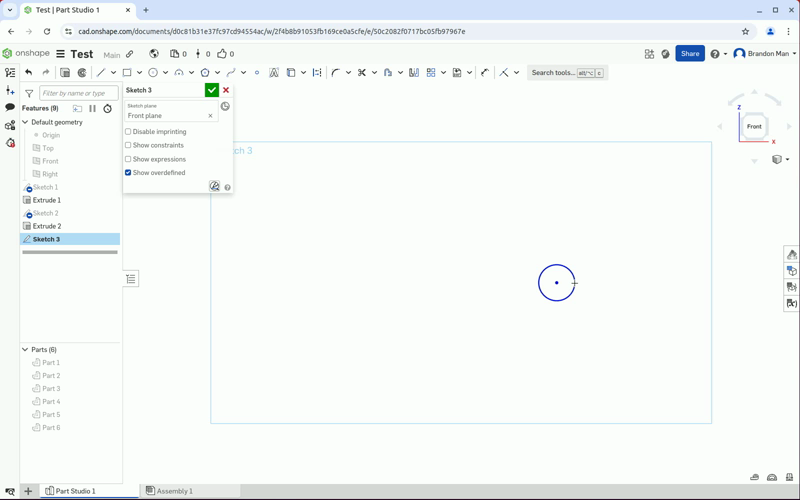
key_down(shift)
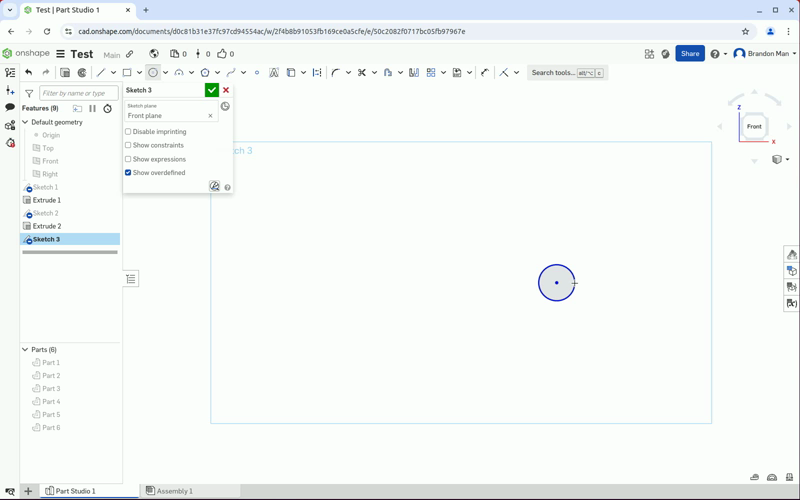
mouse_move(556, 282)
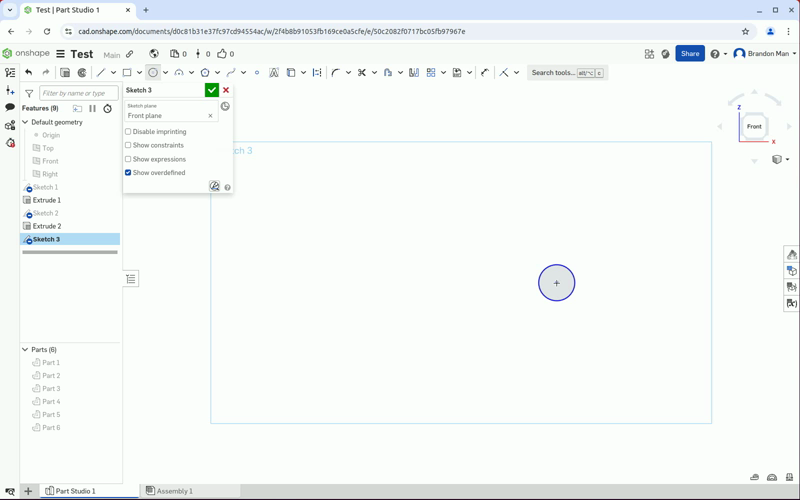
click(556, 282)
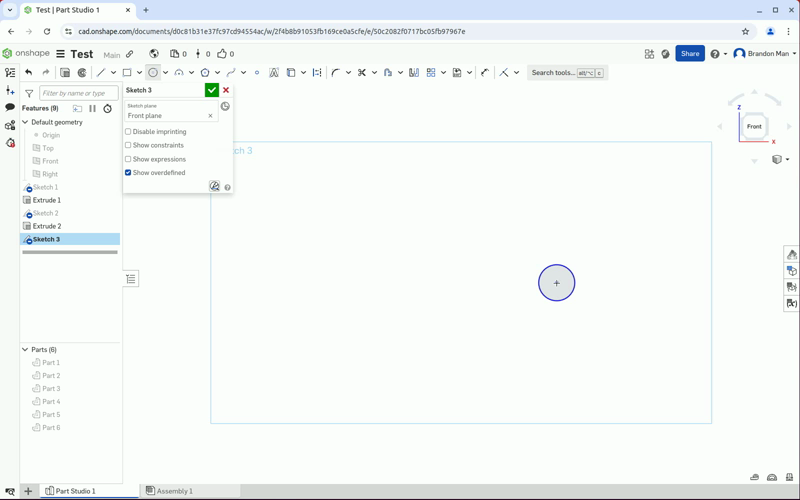
key_up(shift)
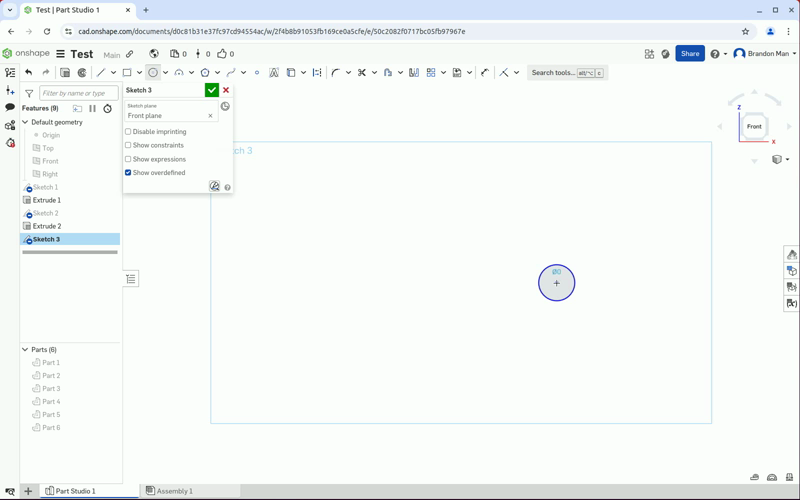
mouse_move(566, 282)
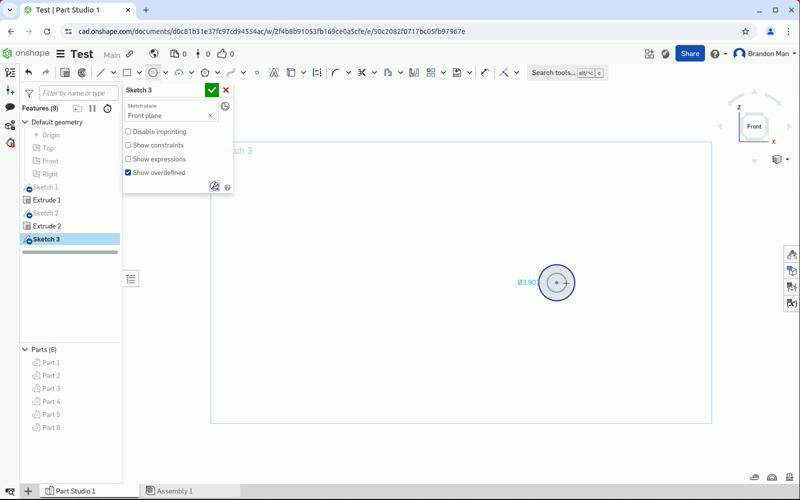
click(566, 282)
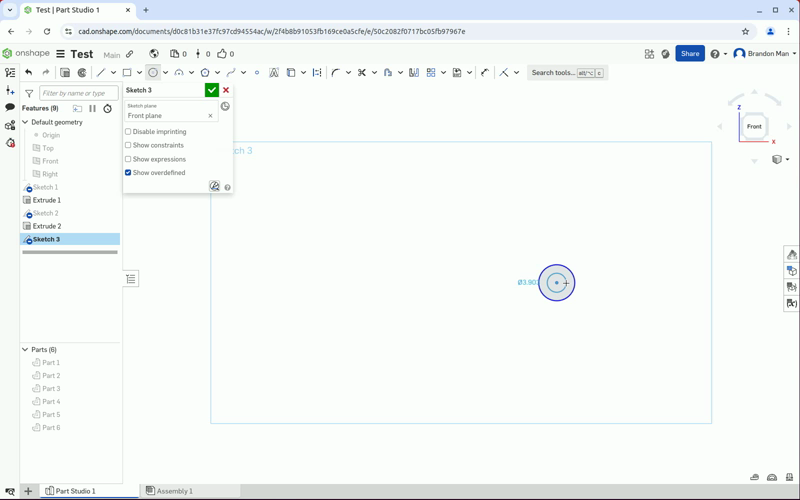
key(esc)
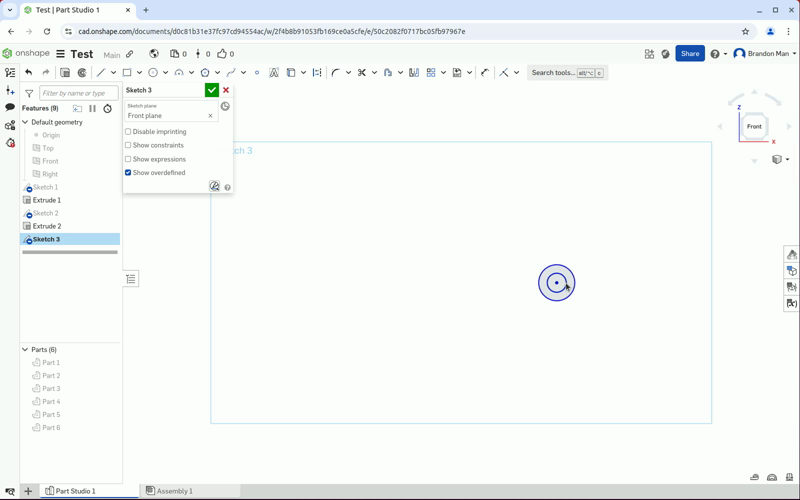
mouse_move(552, 271)
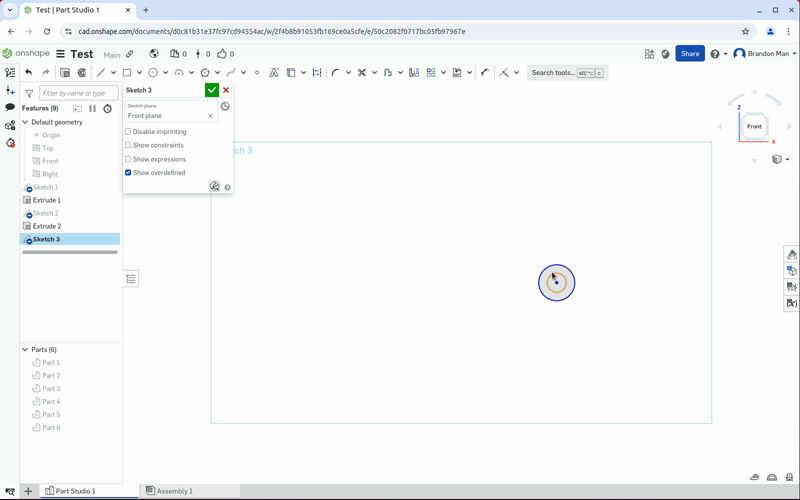
scroll(6)
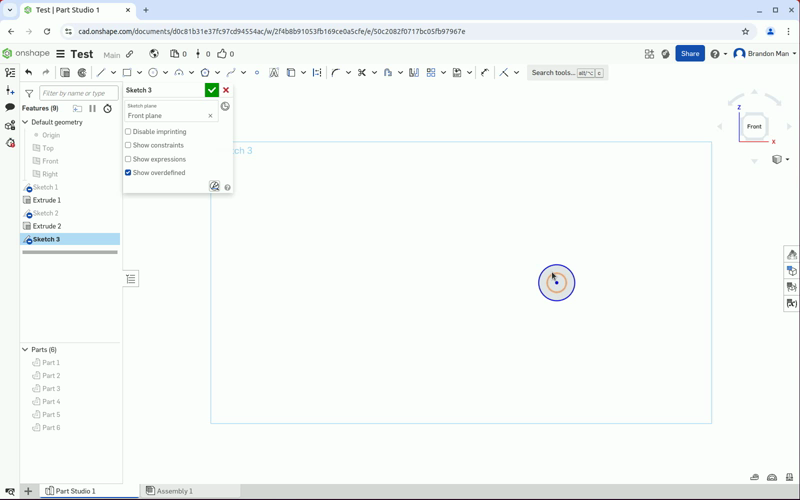
scroll(6)
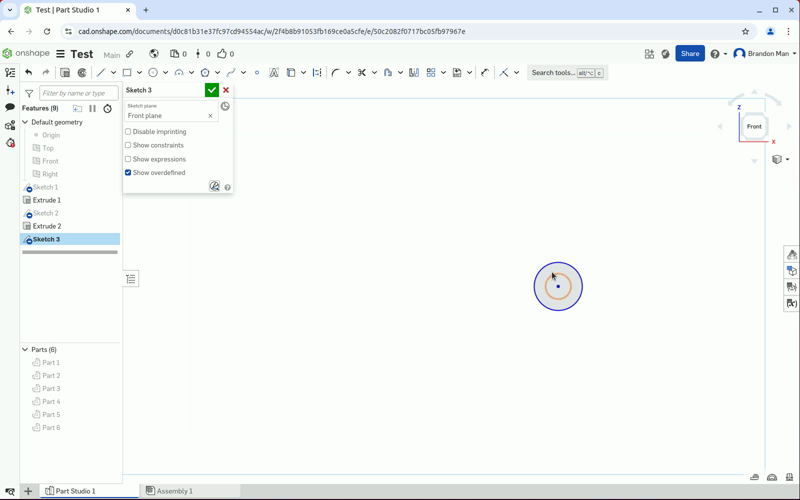
scroll(6)
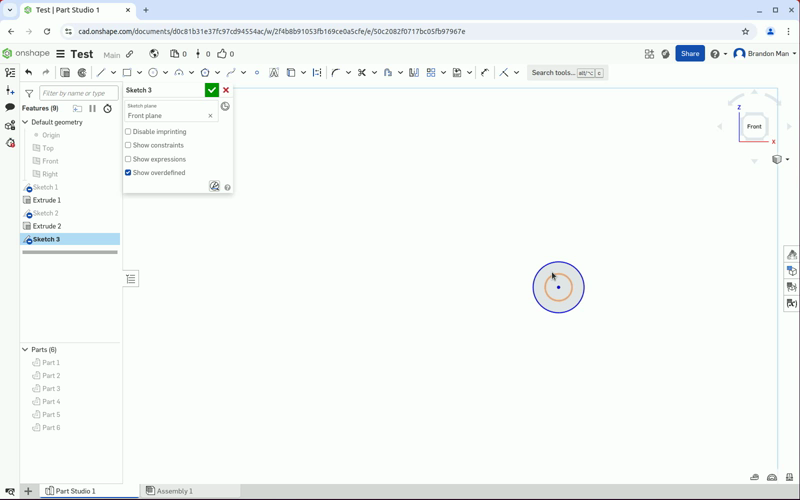
scroll(6)
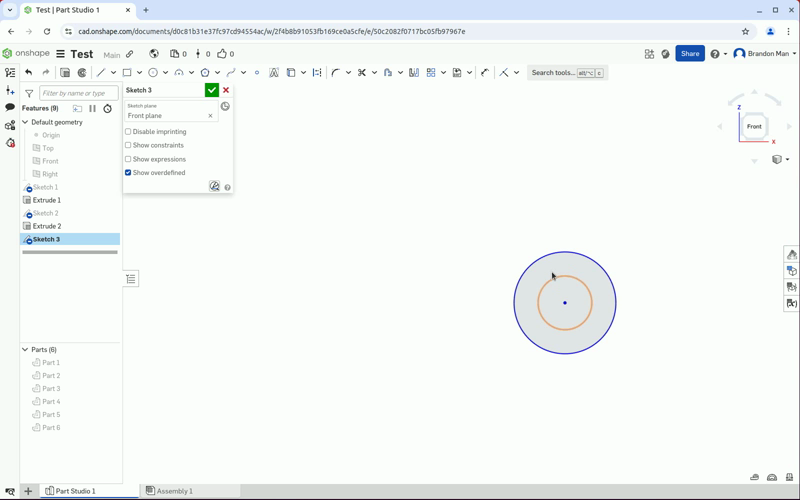
scroll(6)
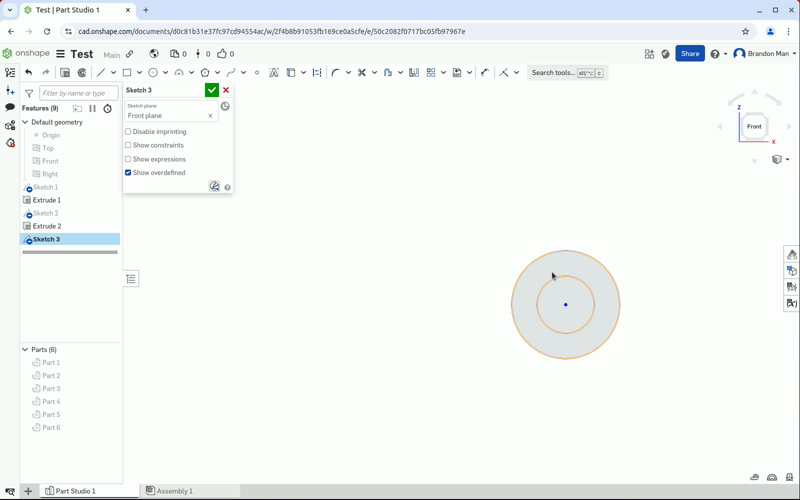
scroll(6)
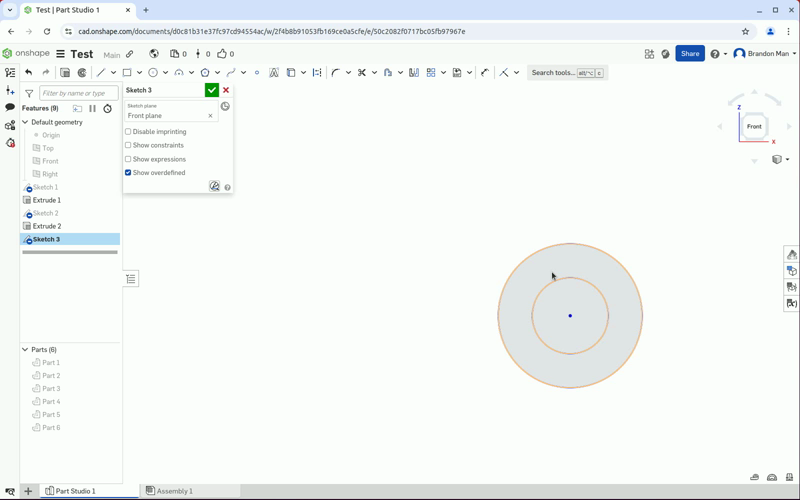
scroll(6)
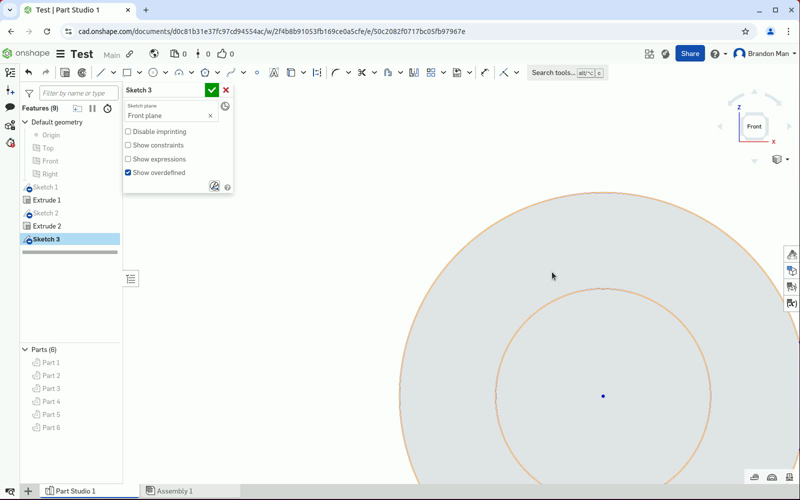
click(552, 271)
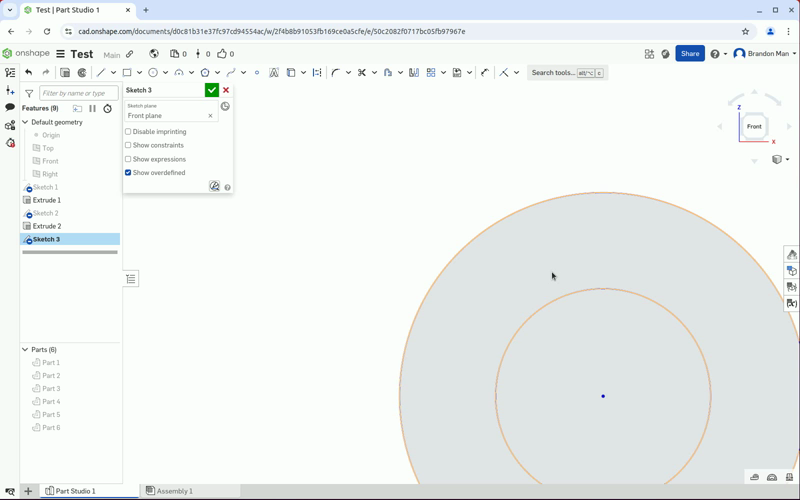
scroll(-6)
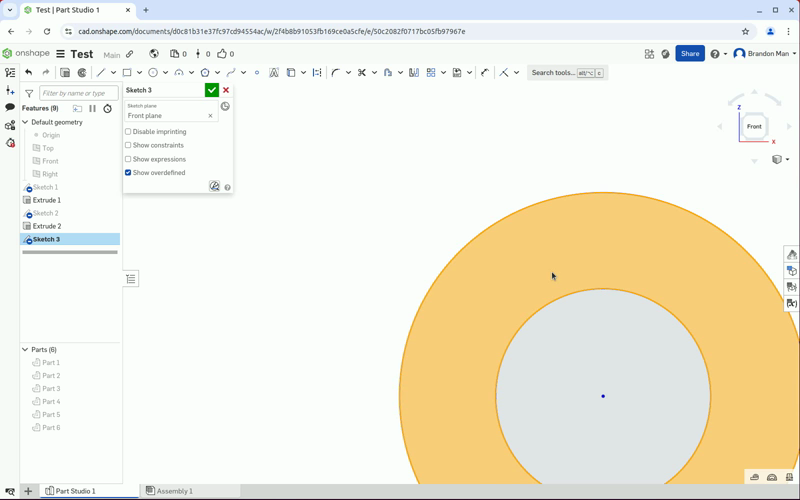
scroll(-6)
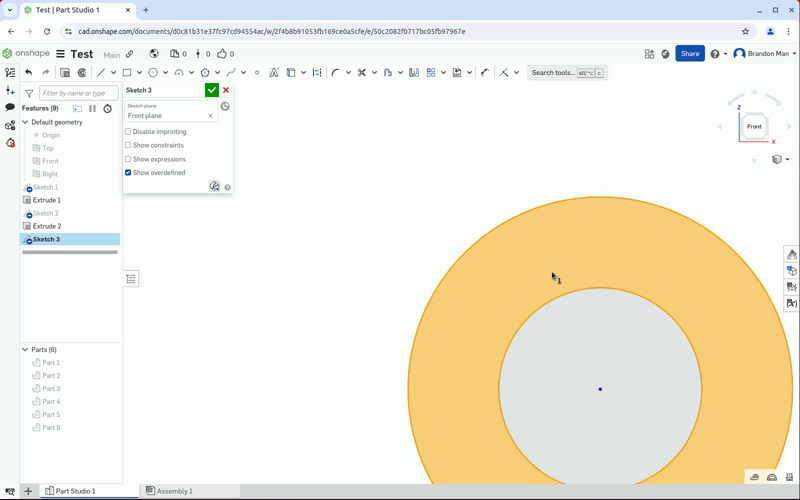
scroll(-6)
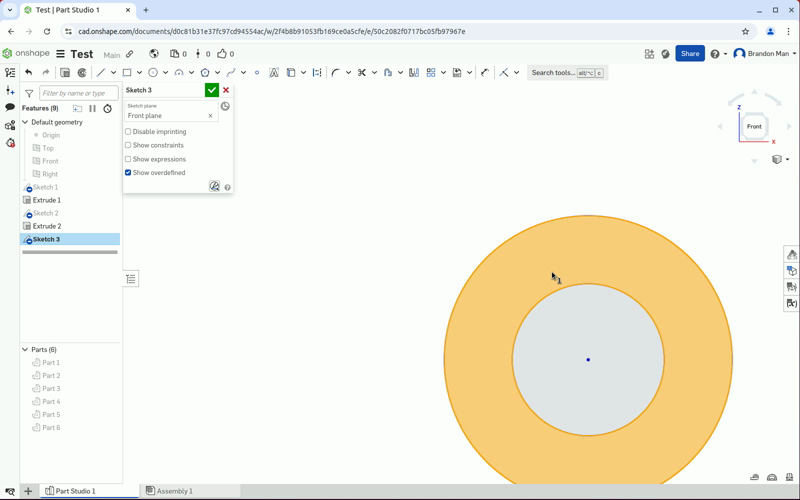
scroll(-6)
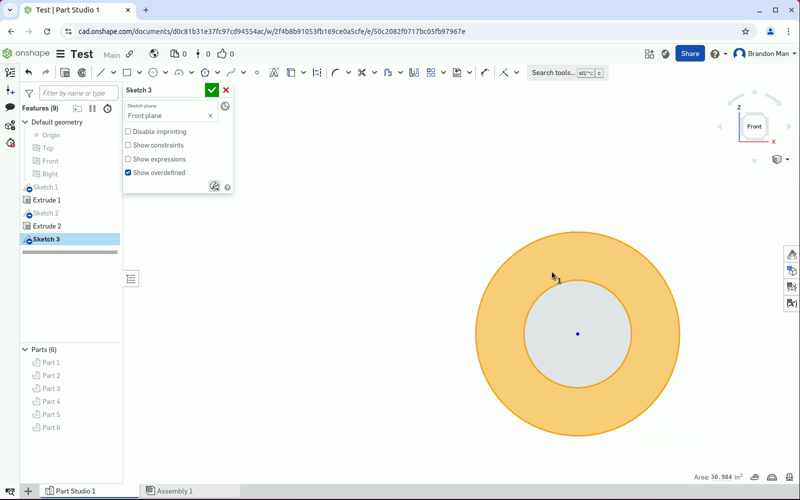
scroll(-6)
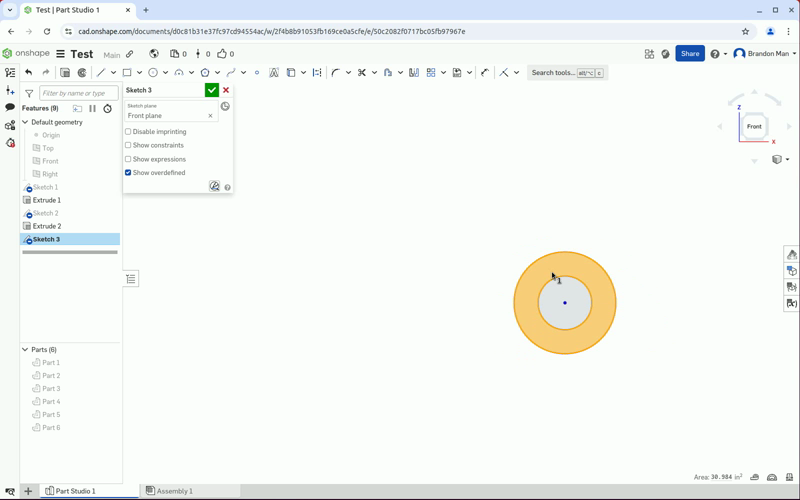
scroll(-6)
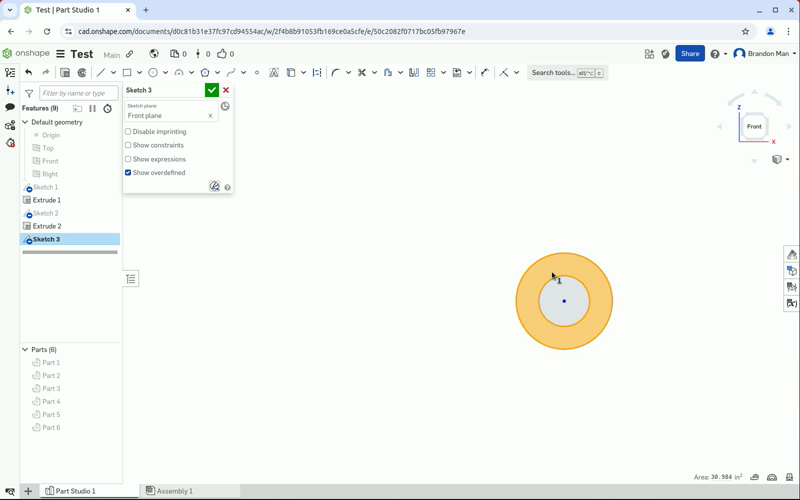
scroll(-6)
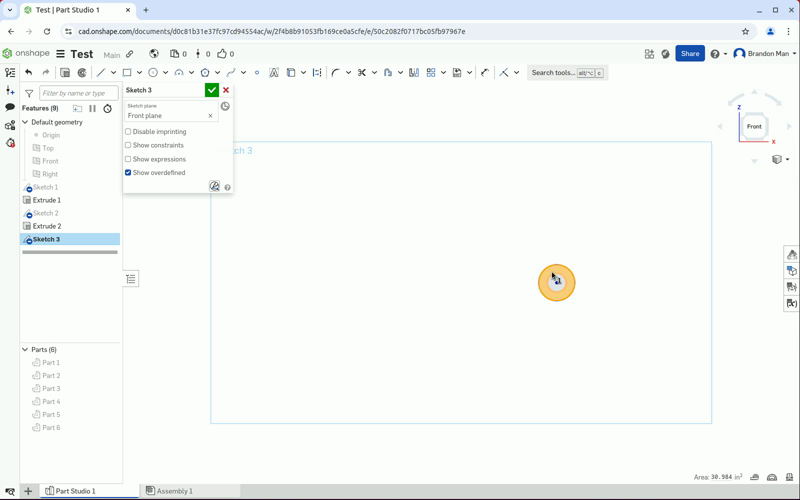
mouse_move(73, 352)
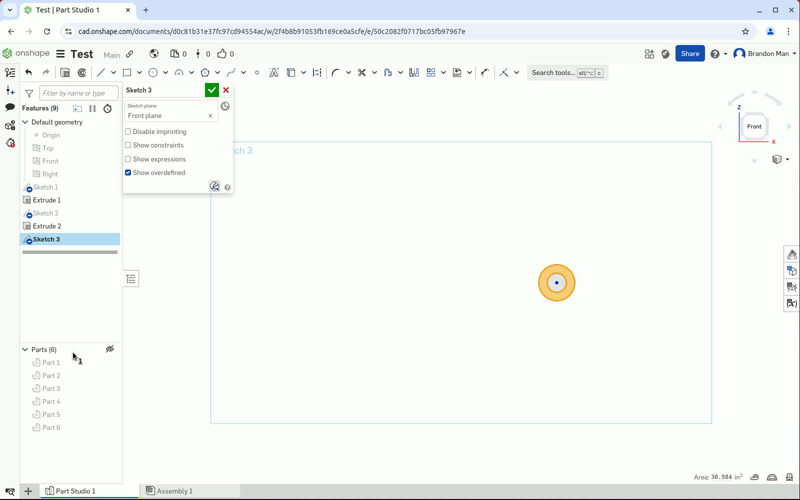
key(shift+y)
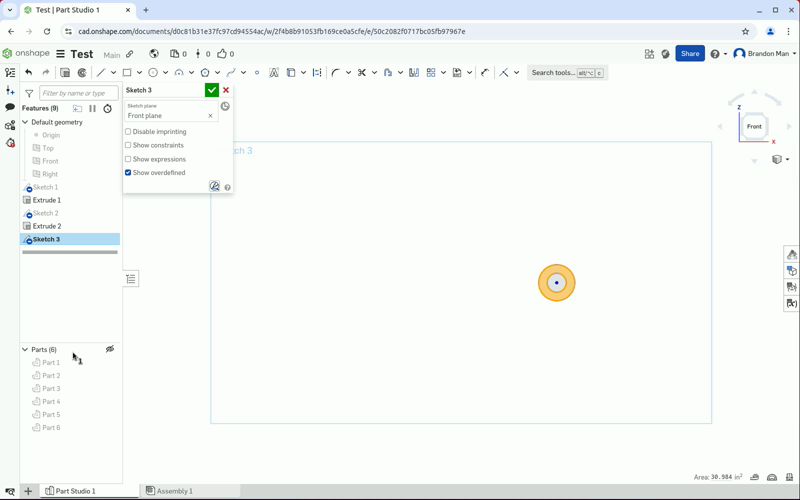
key(shift+e)
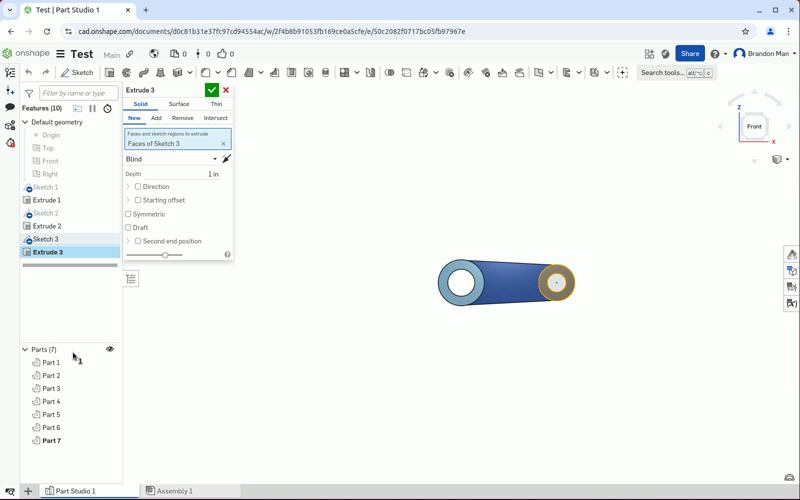
mouse_move(143, 106)
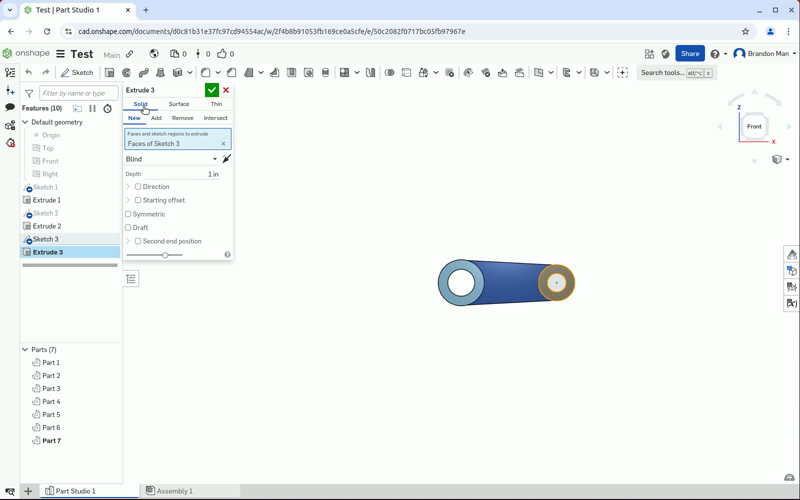
click(143, 106)
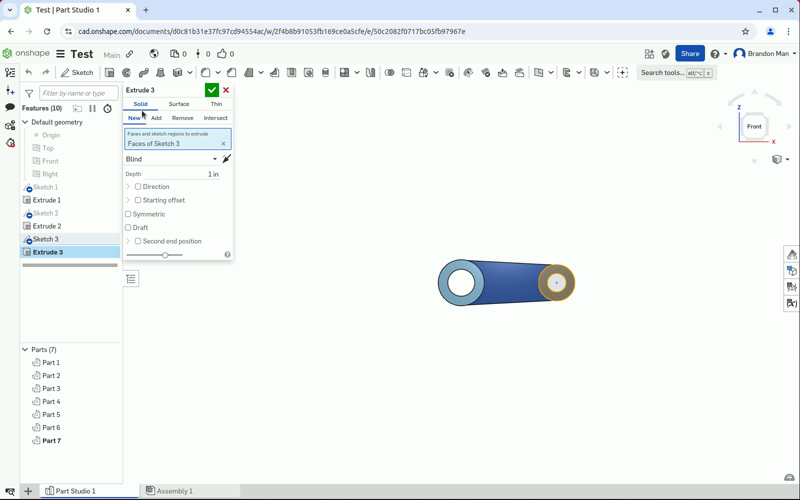
mouse_move(137, 120)
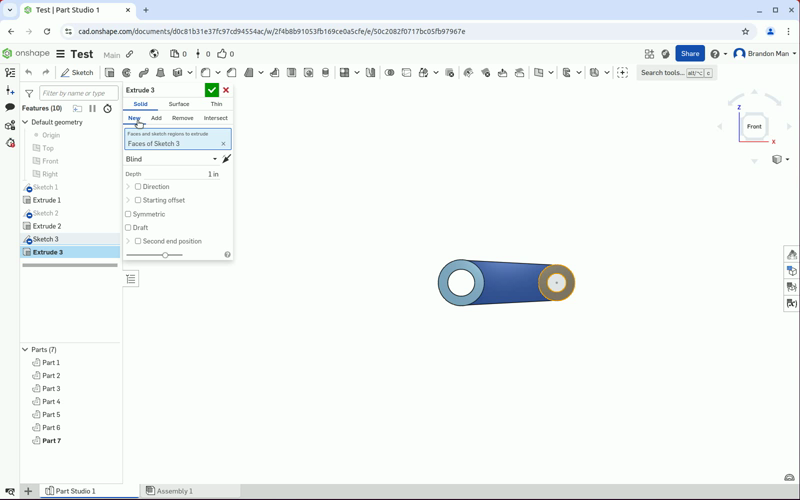
click(137, 120)
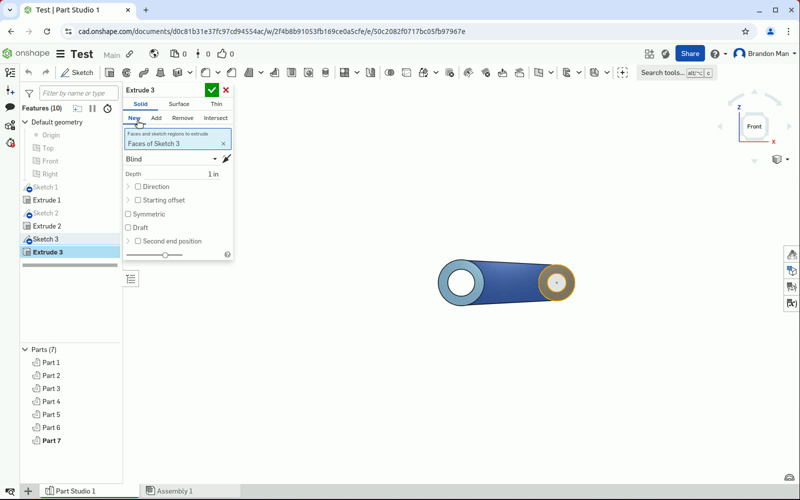
key(tab, 4)
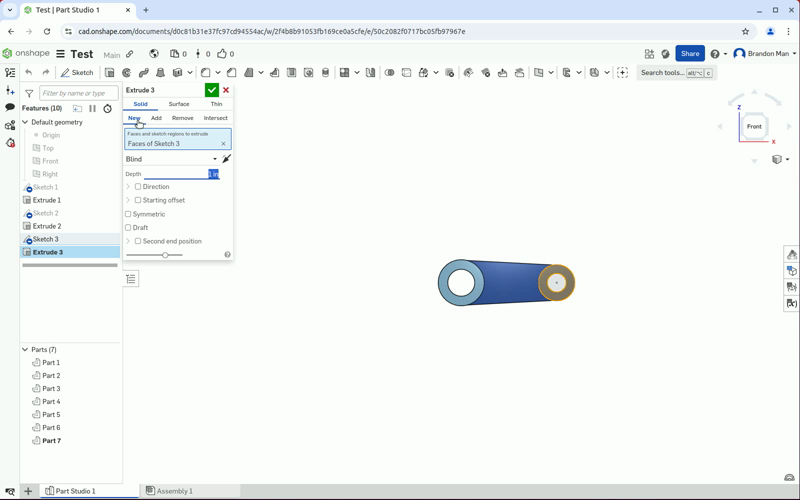
text(3.37)
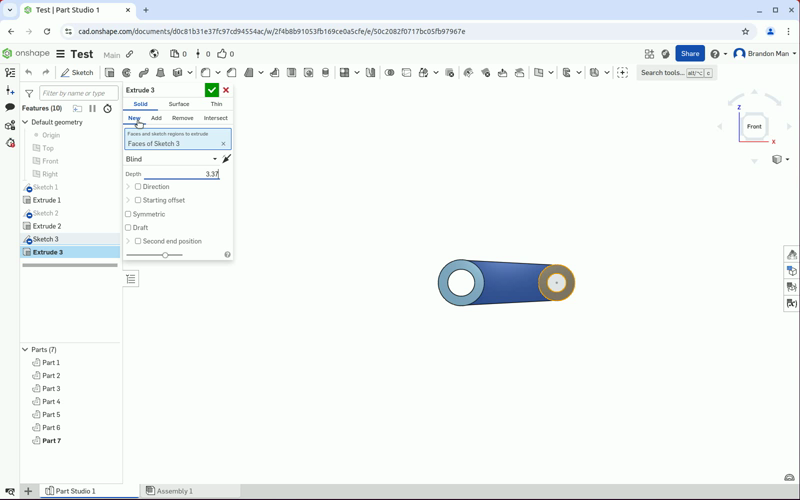
key(tab, 3)
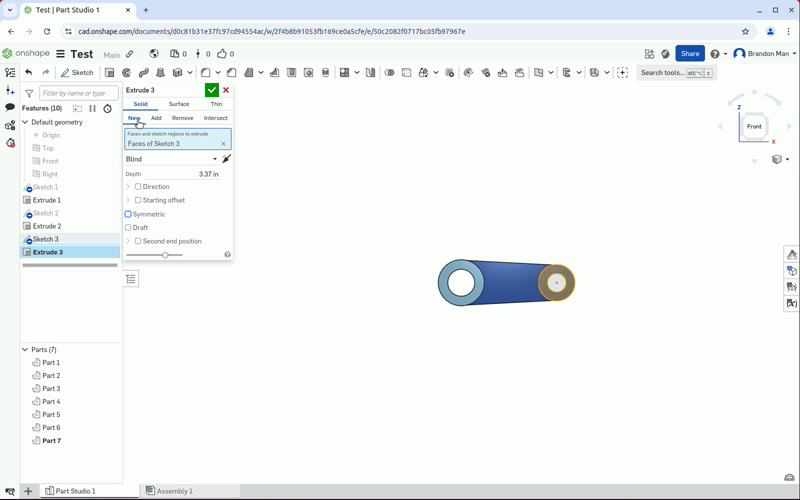
key(space)
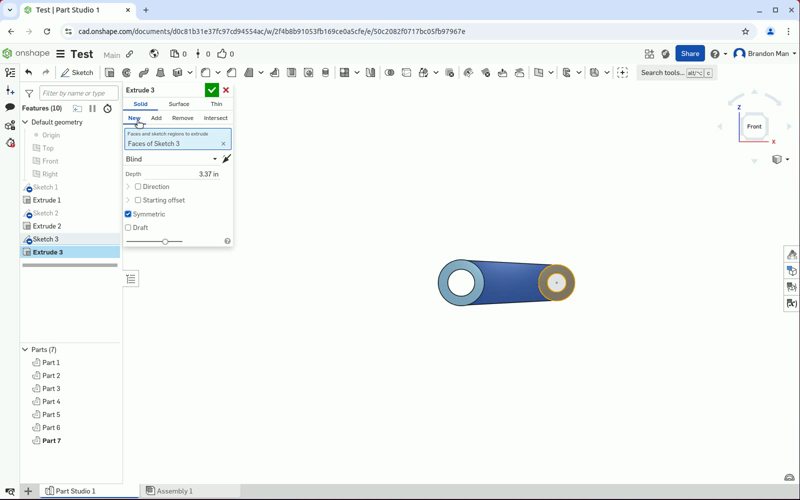
key(enter)
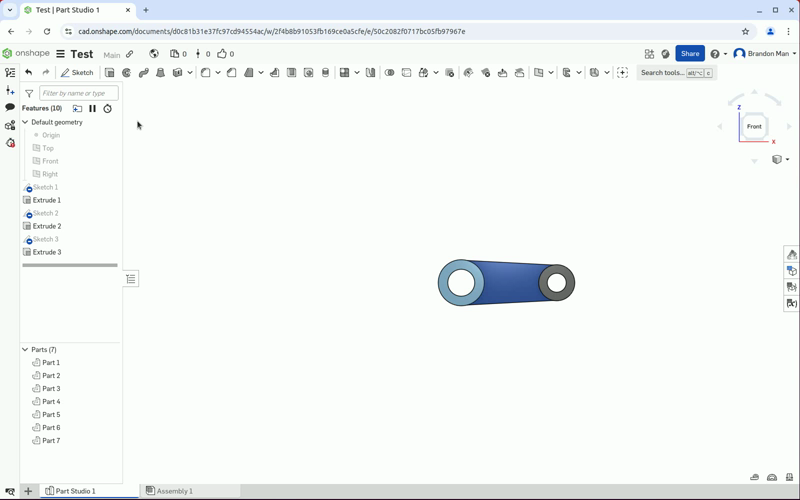
key(shift+h)
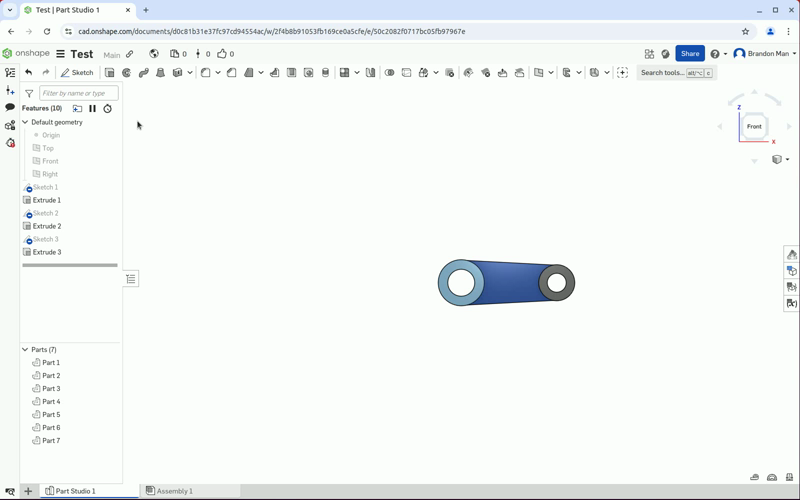
key(shift+h)
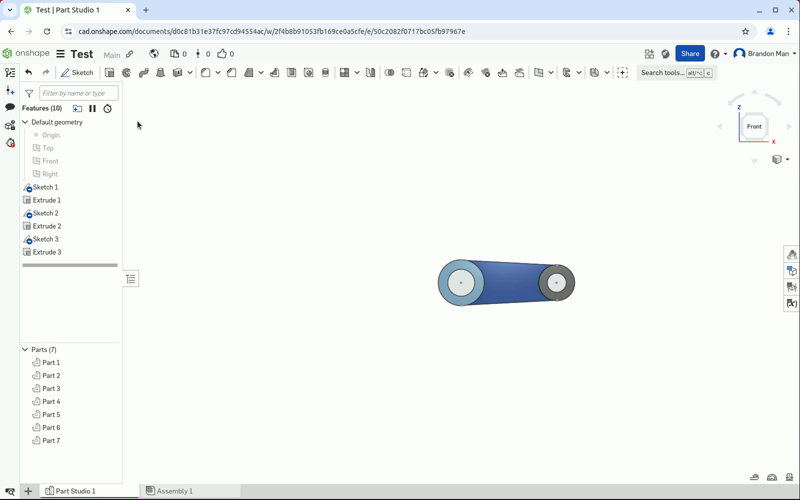
key(shift+7)
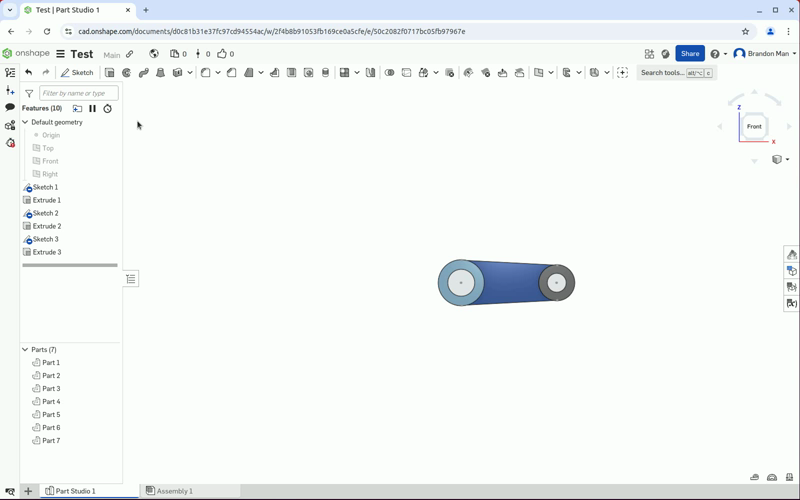
key(left, 2)
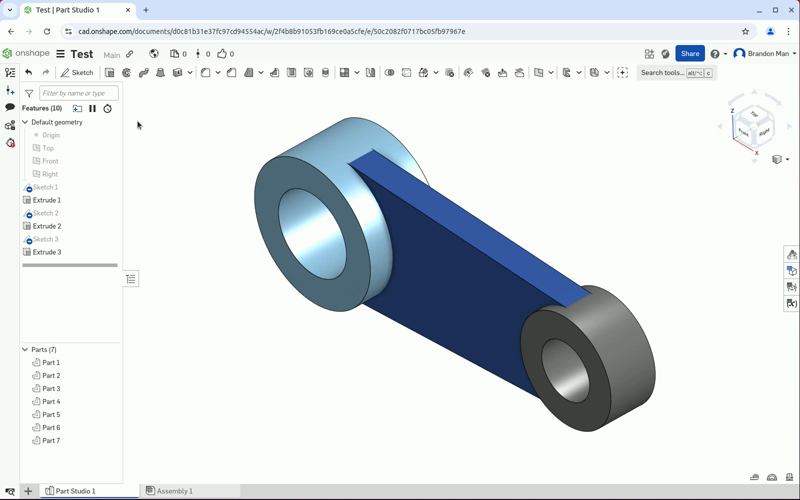
key(down, 2)
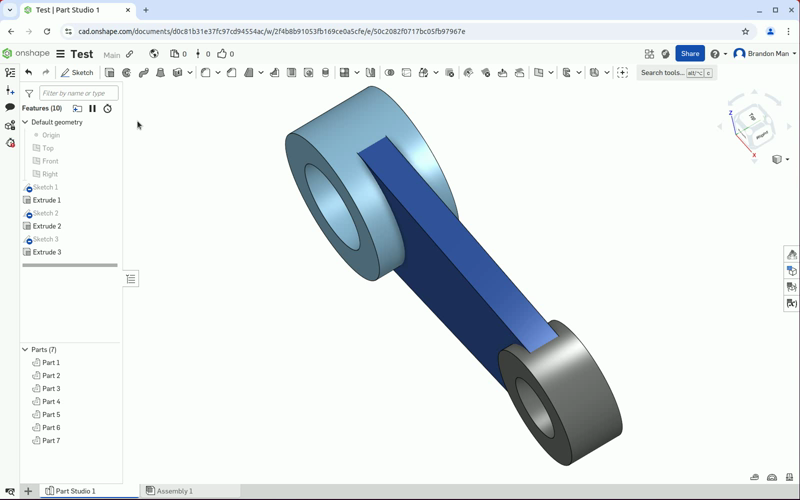
key(up, 2)
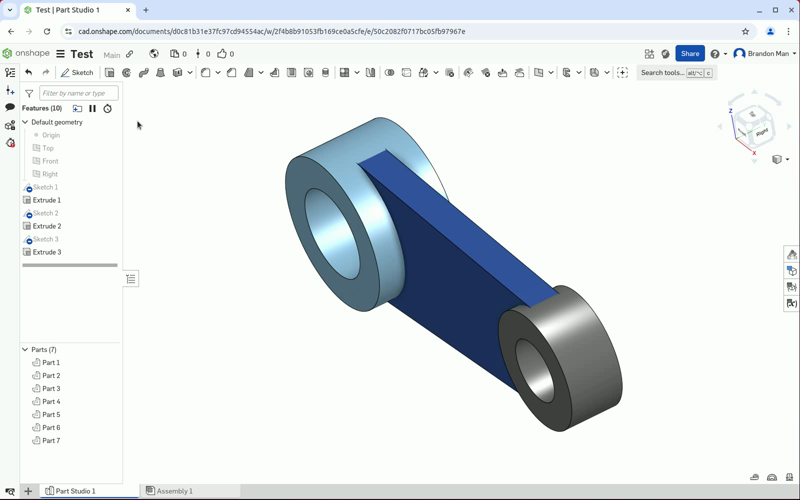
key(right, 2)
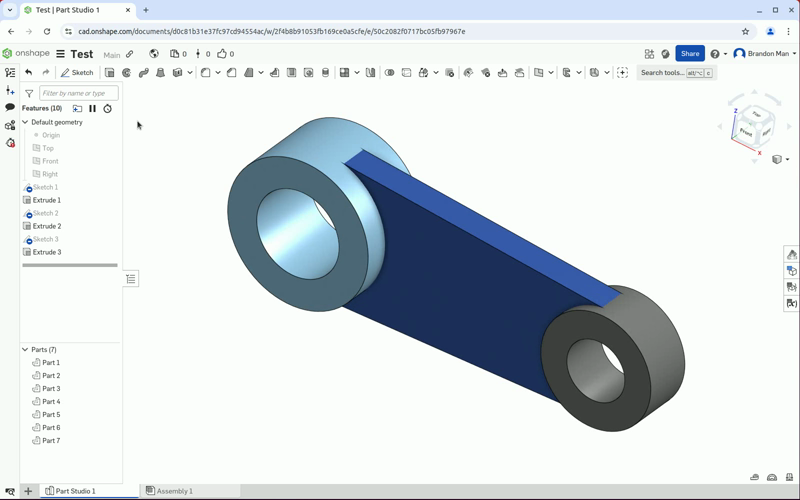
mouse_move(73, 189)
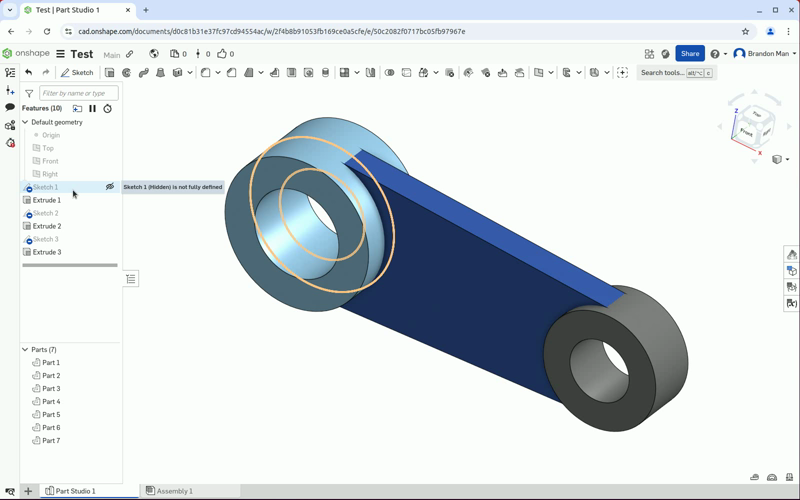
click(73, 189)